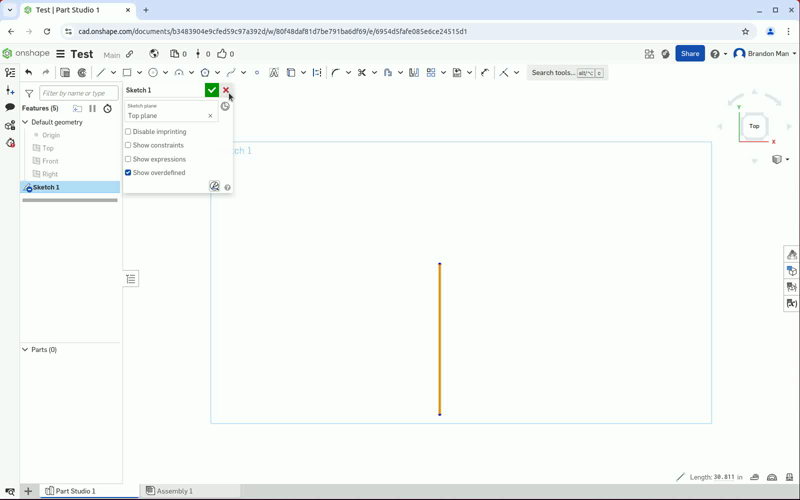
key(shift+h)
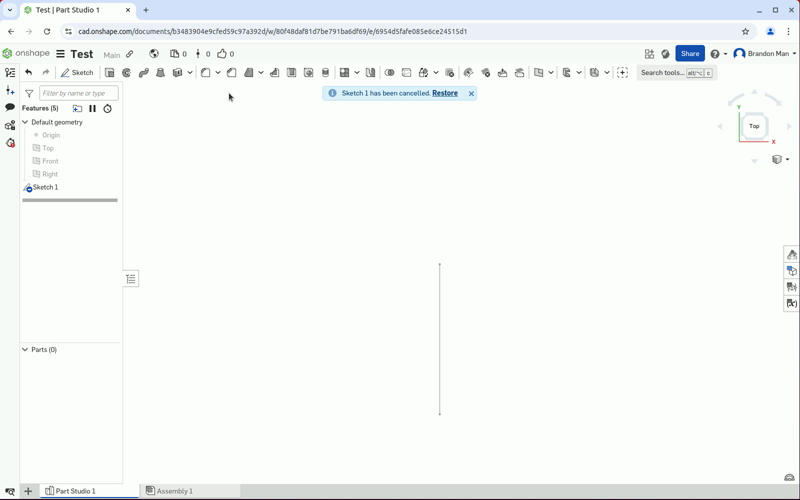
mouse_move(73, 352)
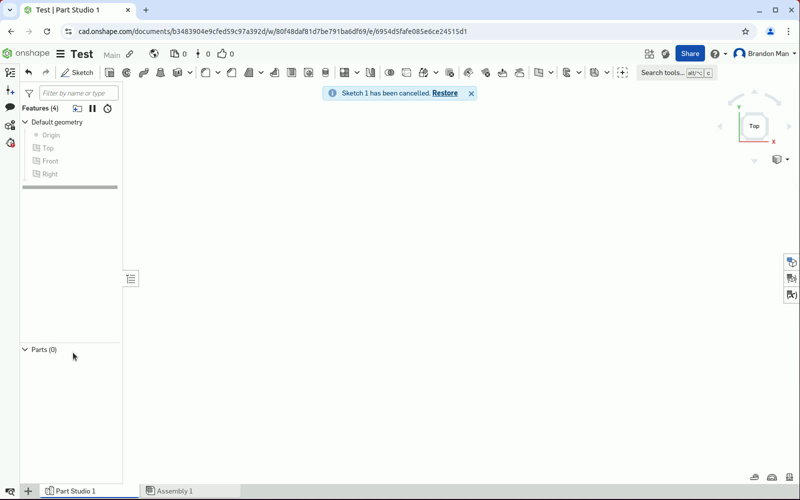
key(y)
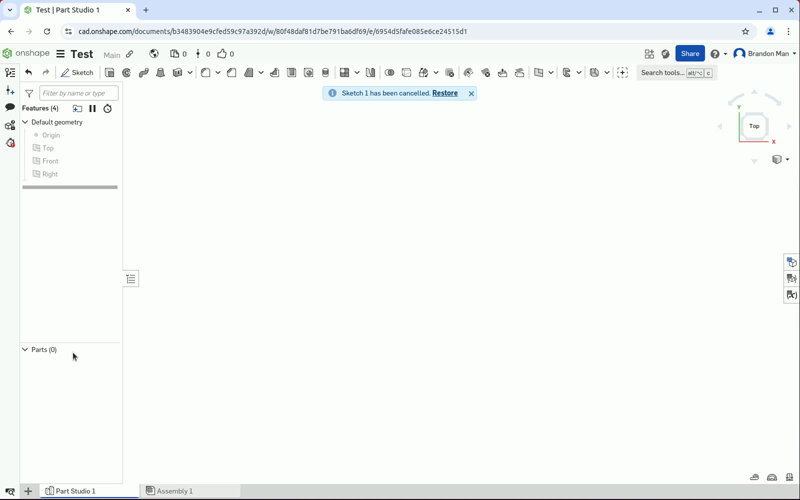
key(shift+p)
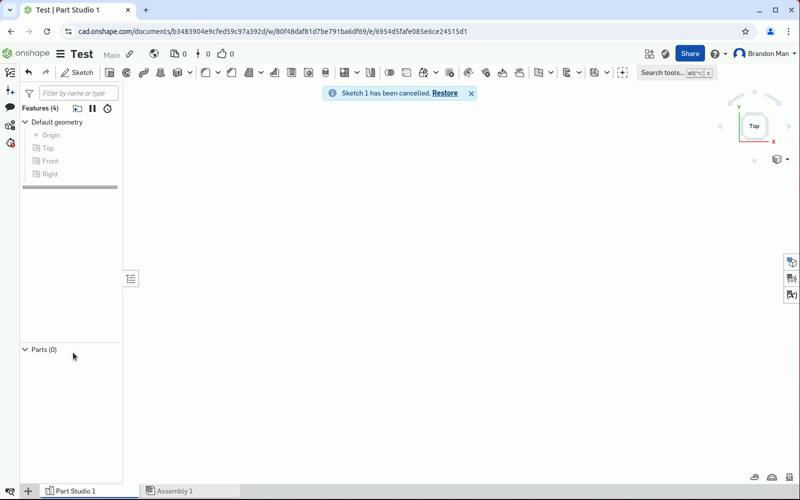
key(space)
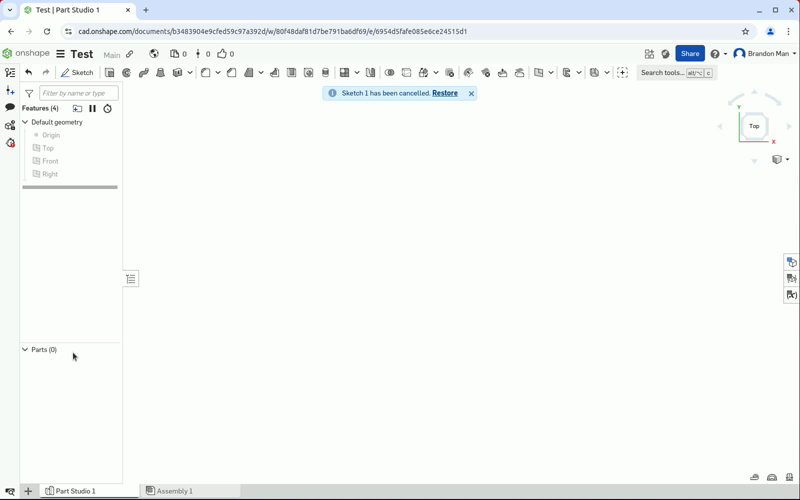
key_down(shift)
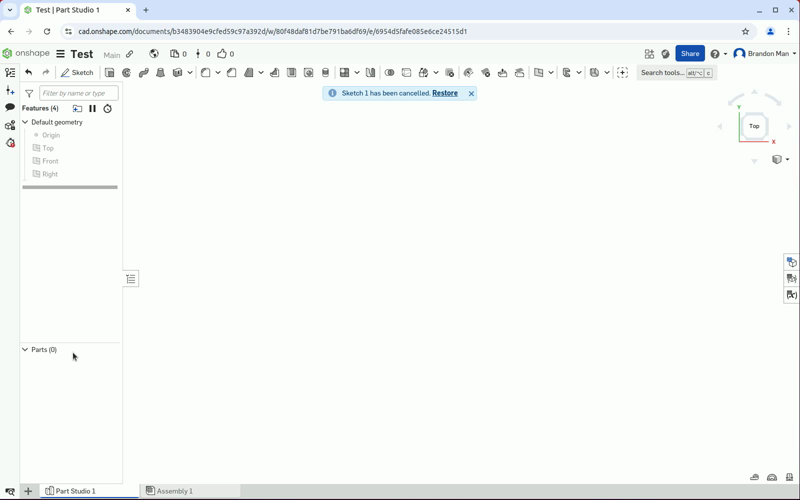
key(up)
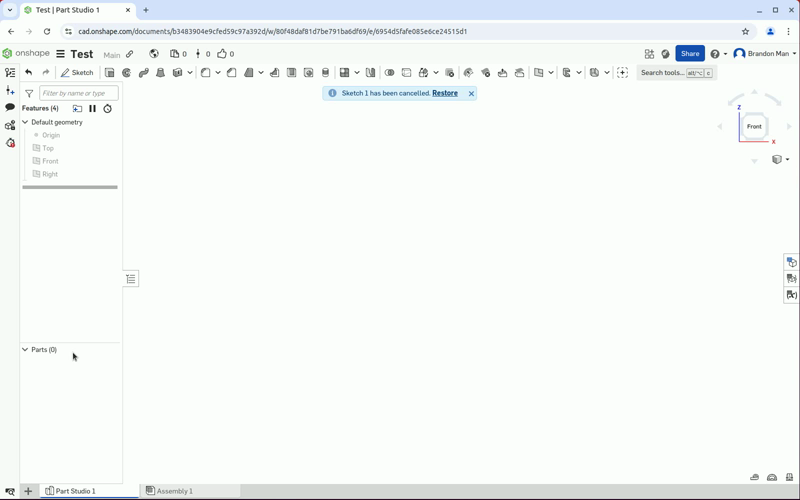
key_up(shift)
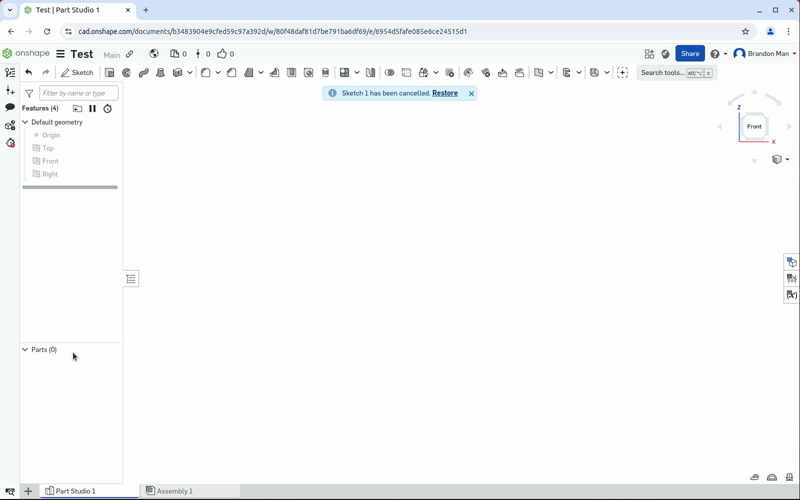
mouse_move(73, 352)
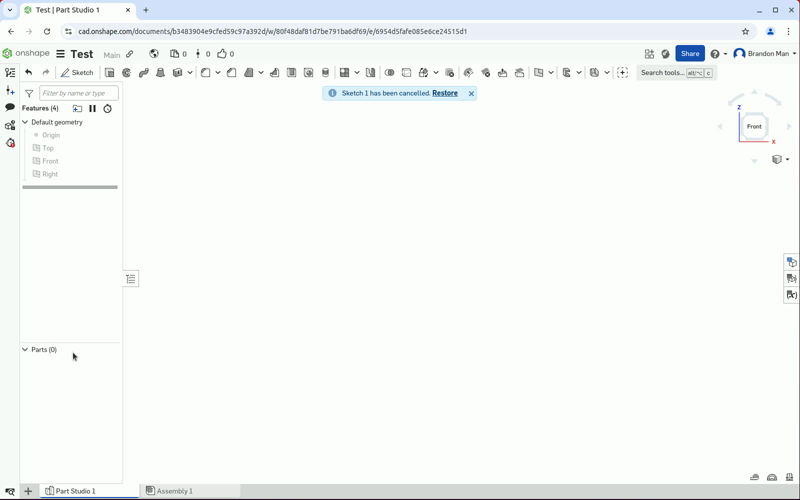
key(shift+y)
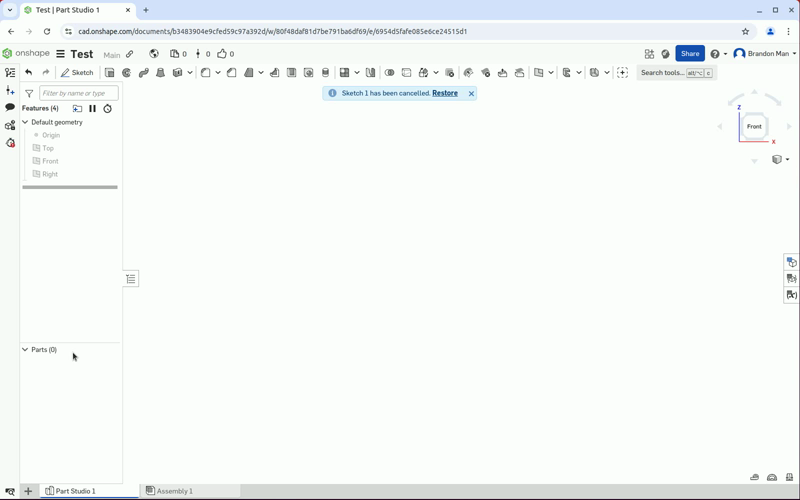
key(shift+s)
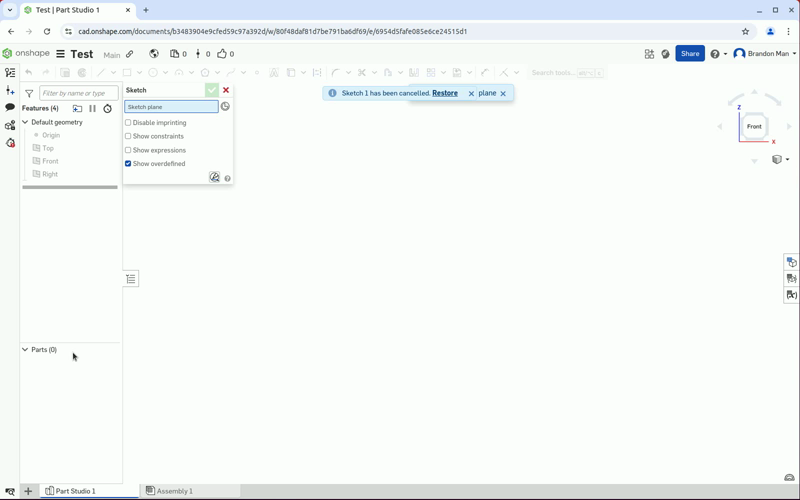
mouse_move(73, 163)
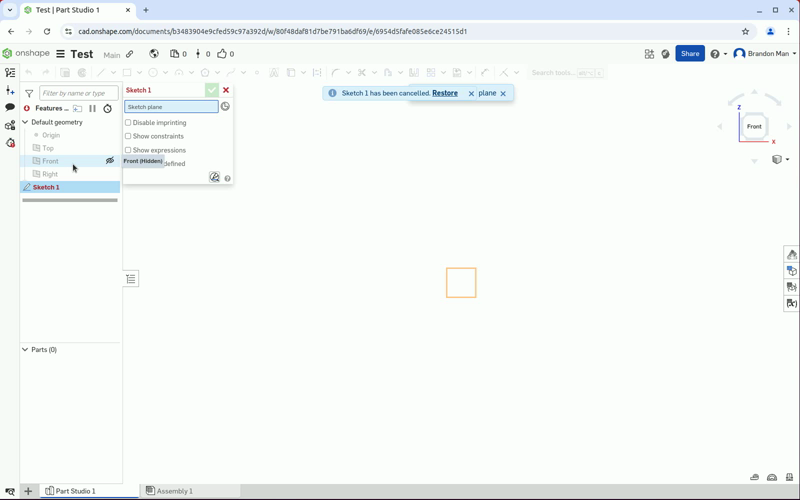
click(73, 163)
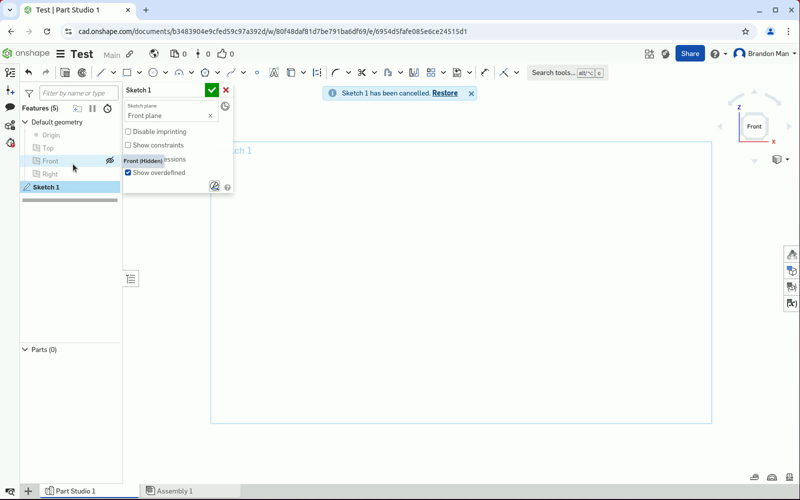
mouse_move(73, 352)
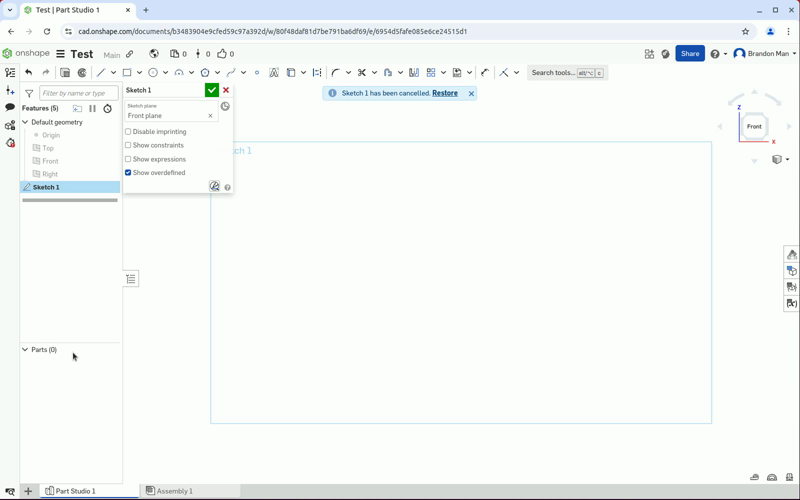
key(y)
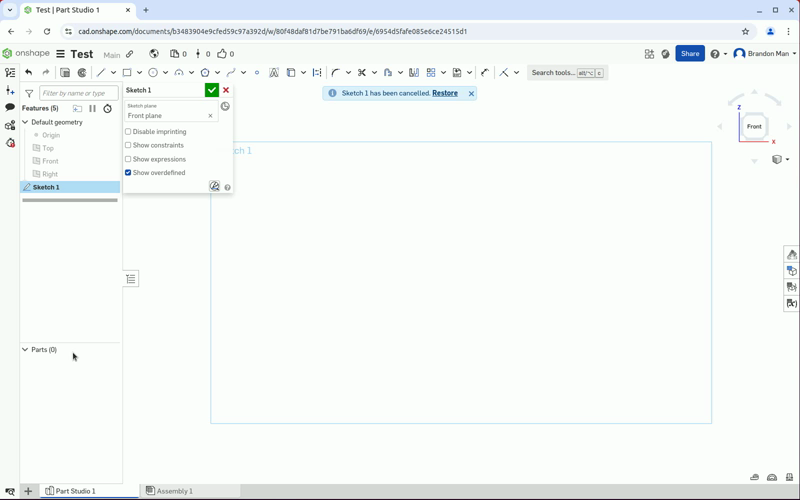
key(l)
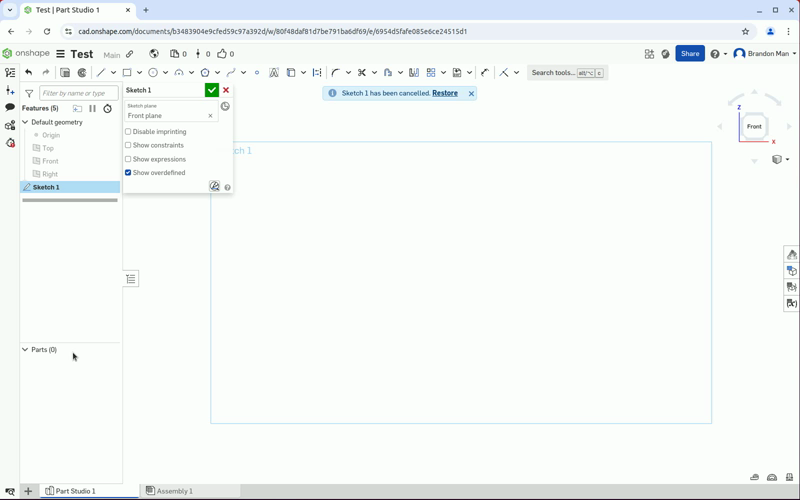
key_down(shift)
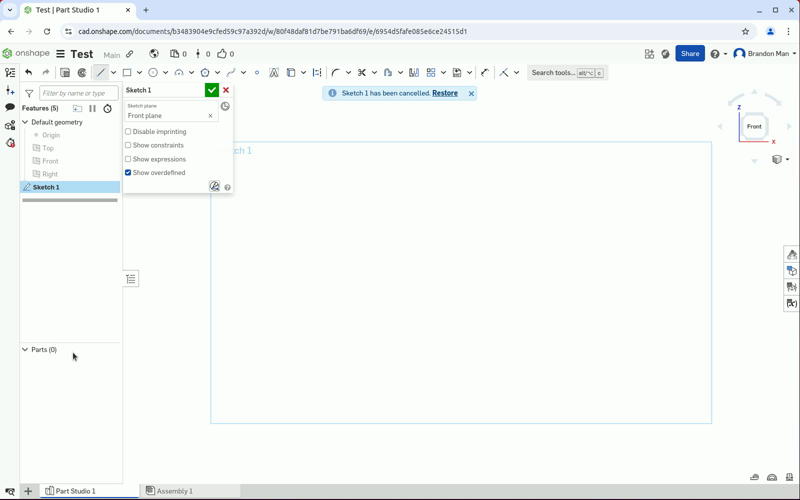
mouse_move(444, 395)
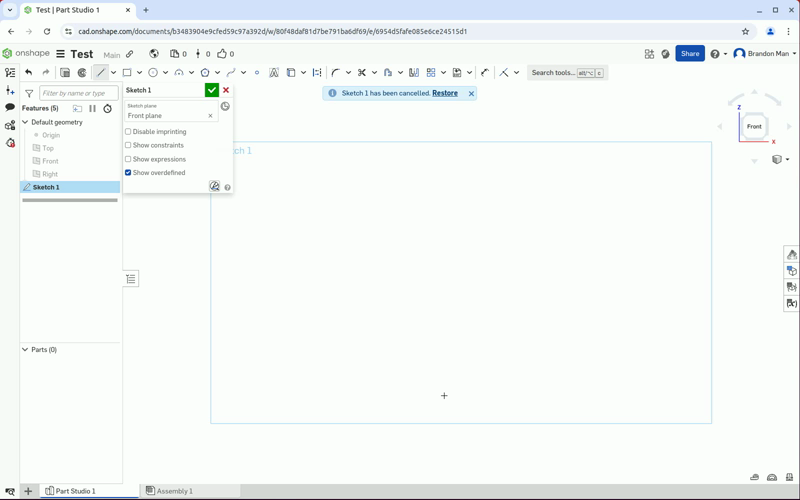
click(444, 395)
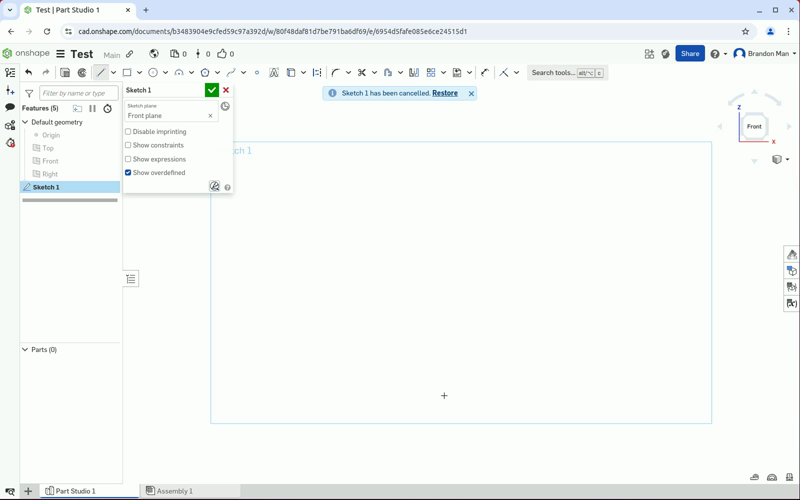
key_up(shift)
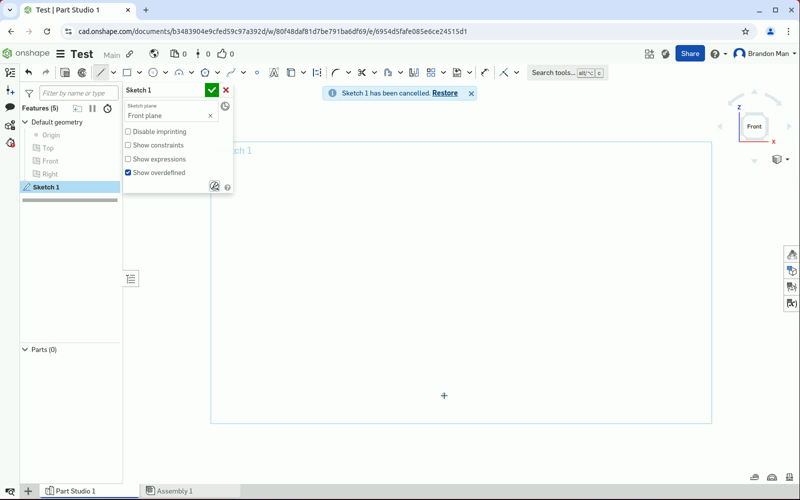
key_down(shift)
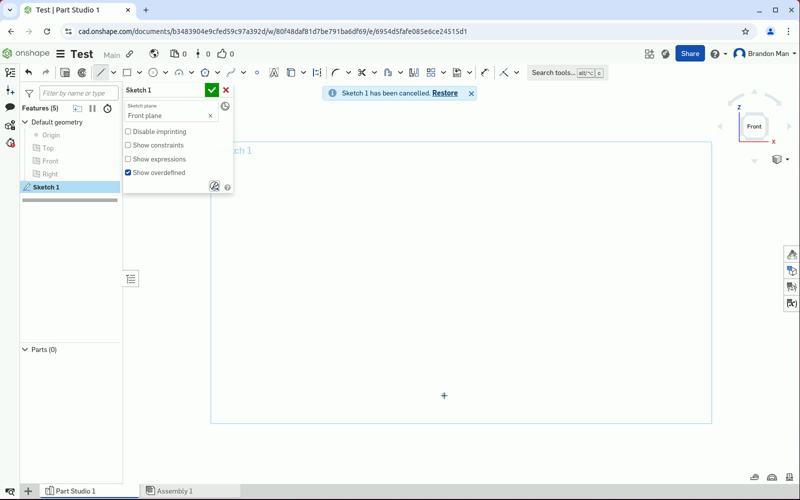
mouse_move(474, 395)
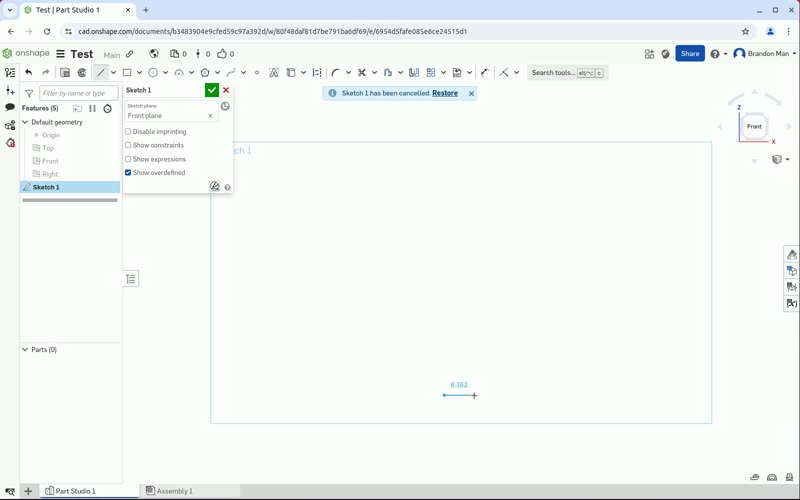
mouse_move(477, 395)
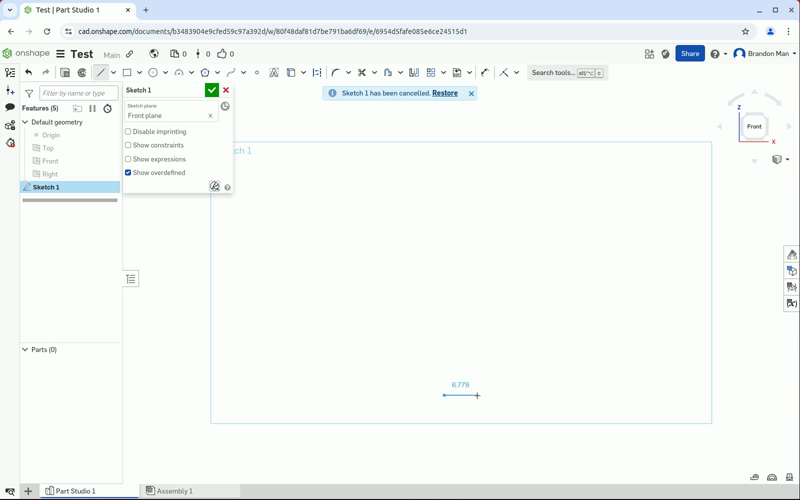
click(477, 395)
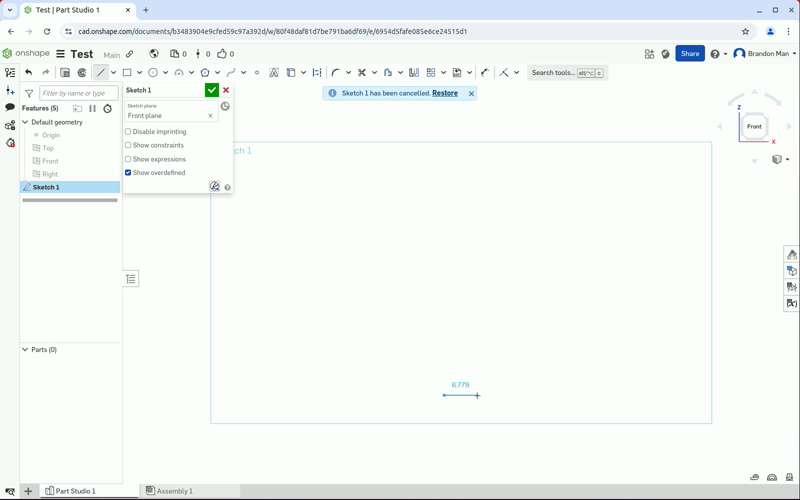
key_up(shift)
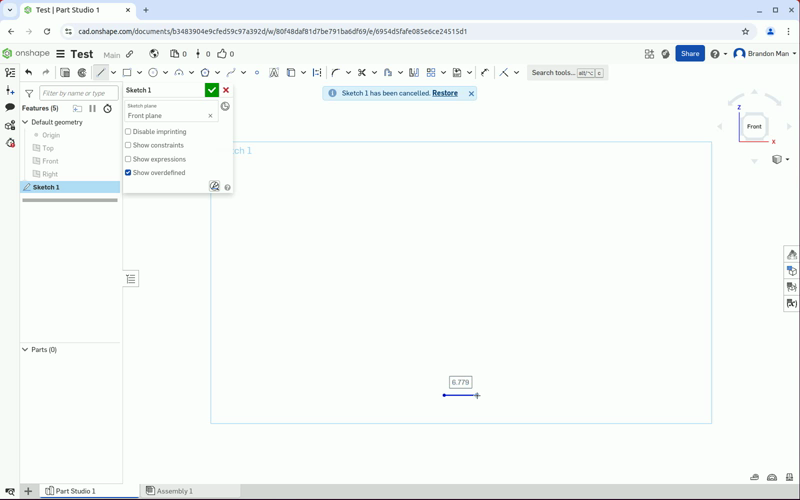
key_down(shift)
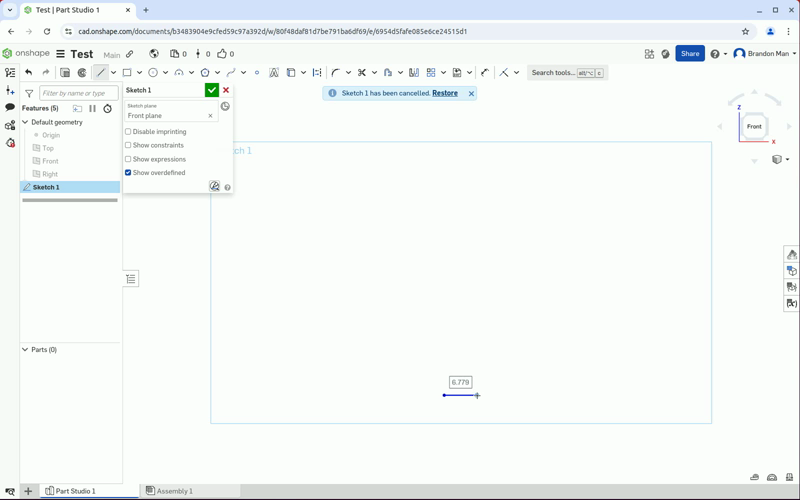
mouse_move(477, 171)
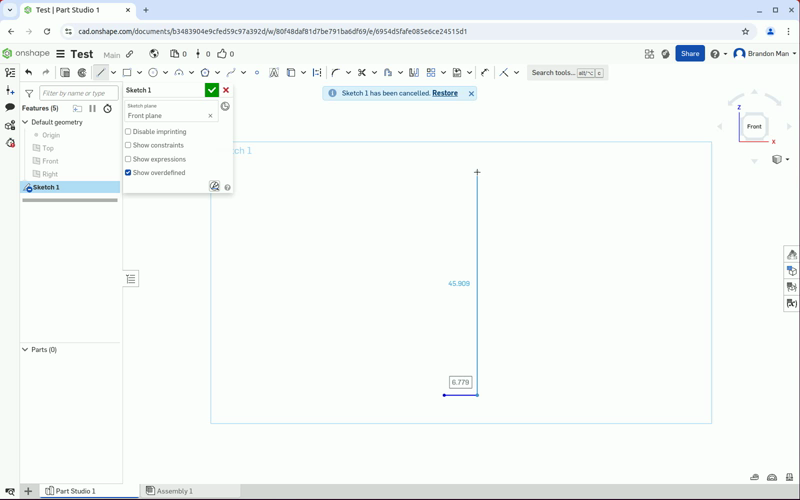
click(477, 171)
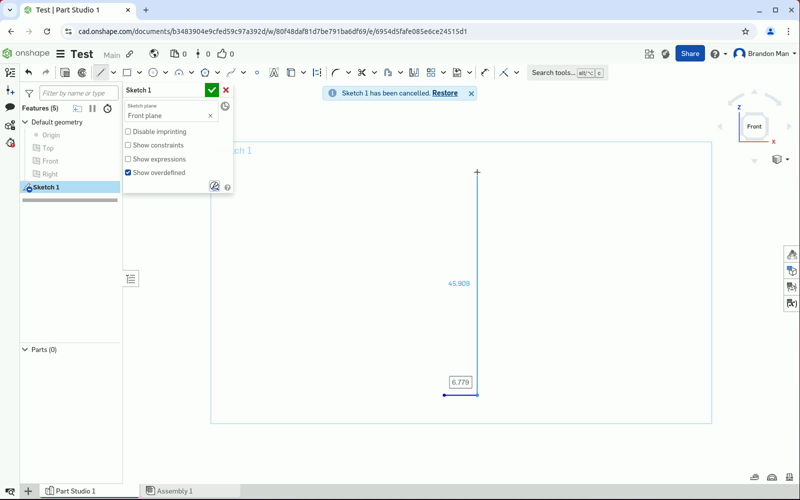
key_up(shift)
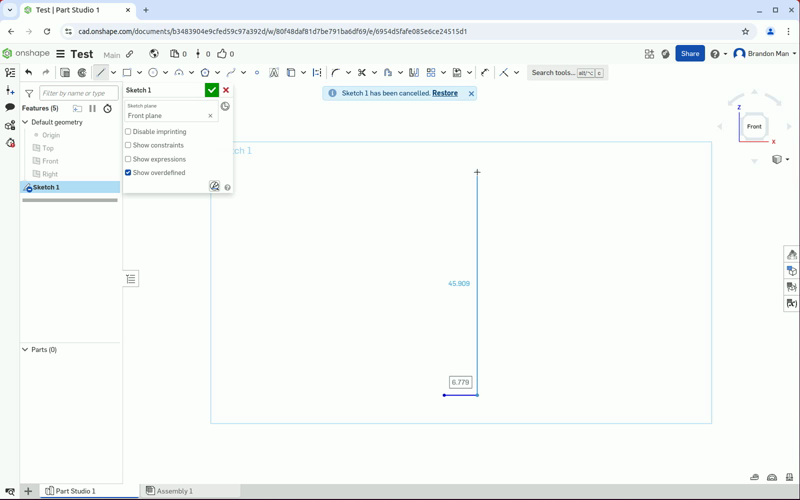
key_down(shift)
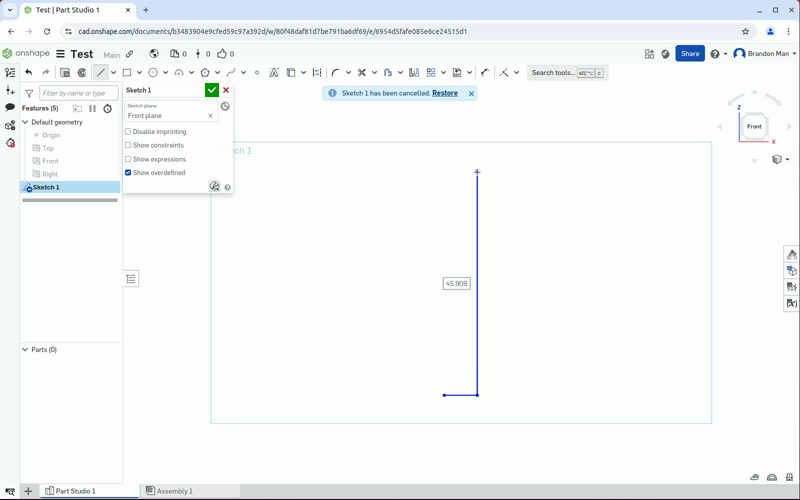
mouse_move(507, 171)
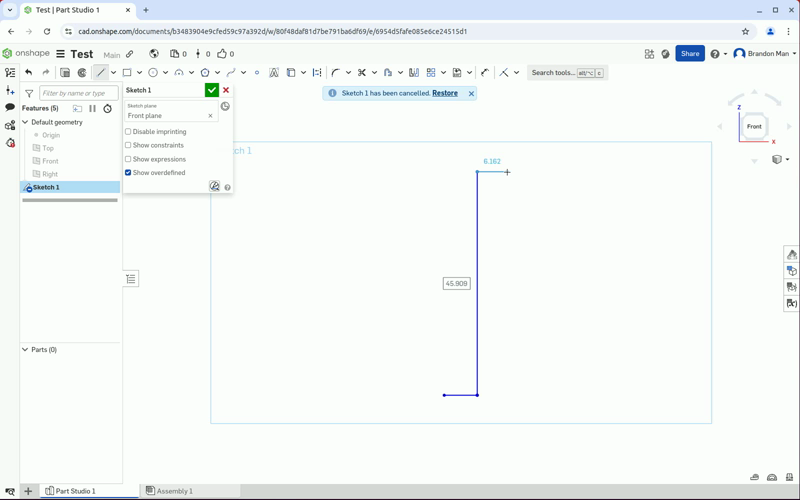
mouse_move(444, 171)
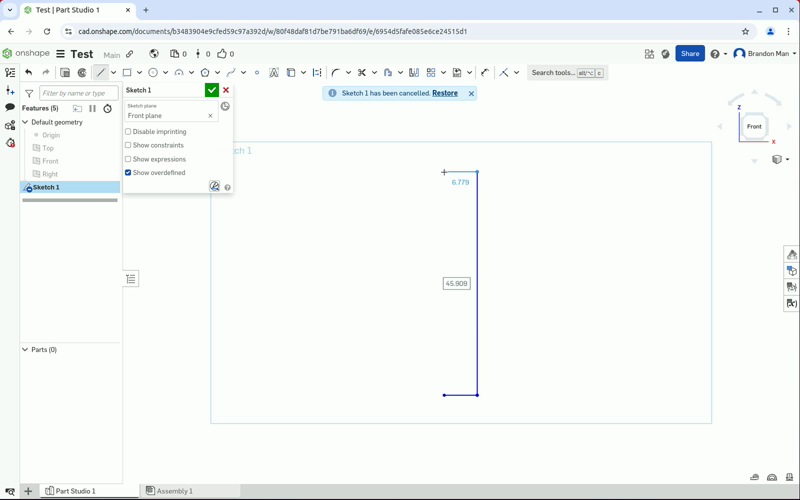
click(444, 171)
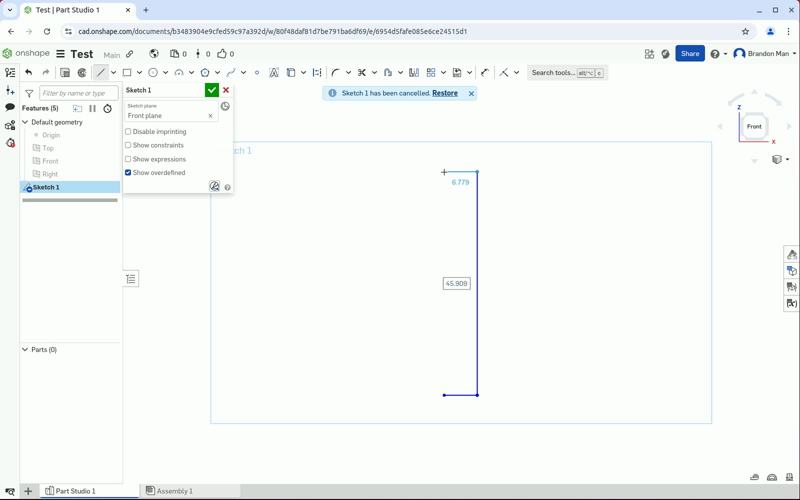
key_up(shift)
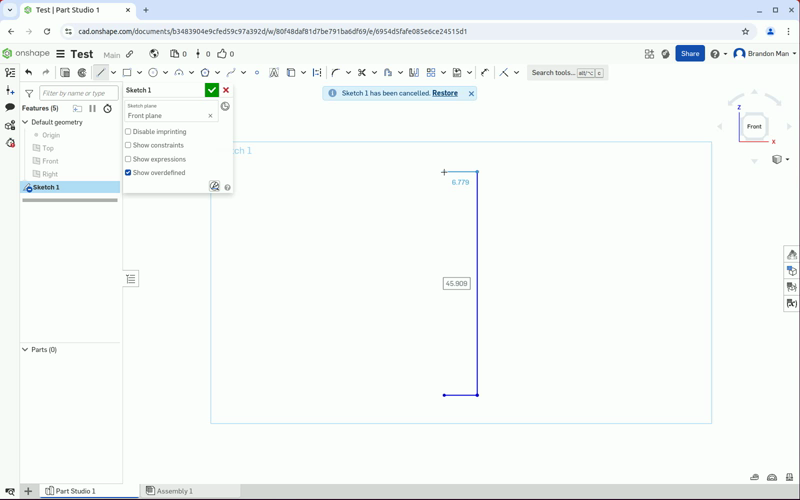
key_down(shift)
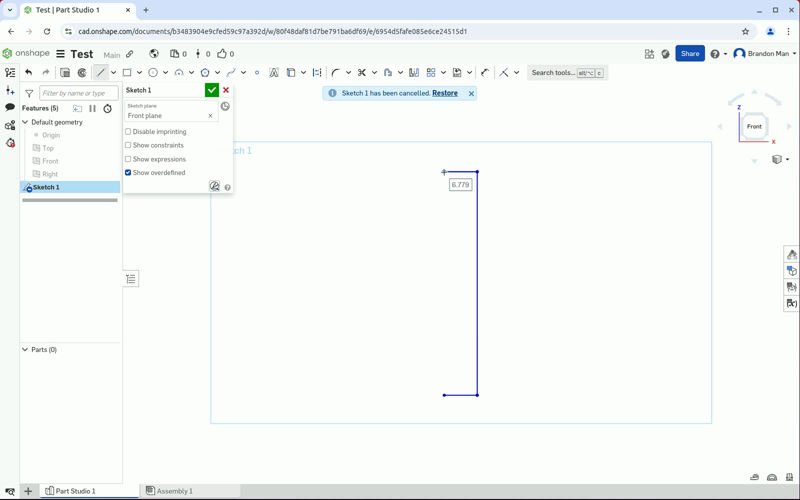
mouse_move(444, 395)
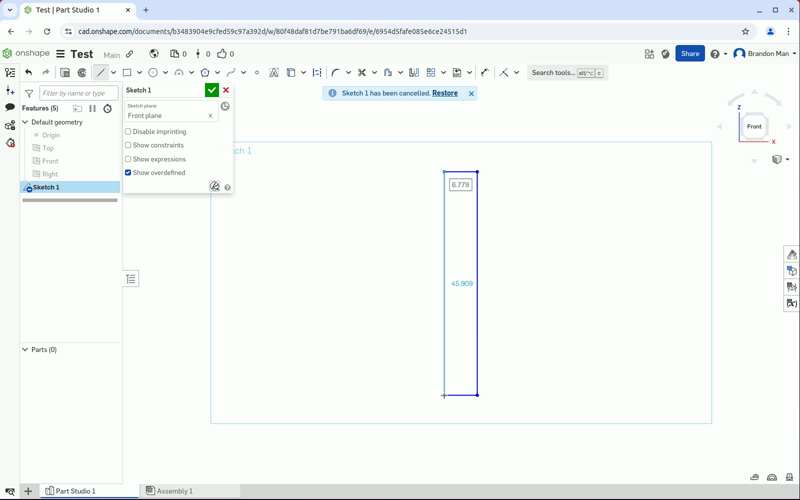
key_up(shift)
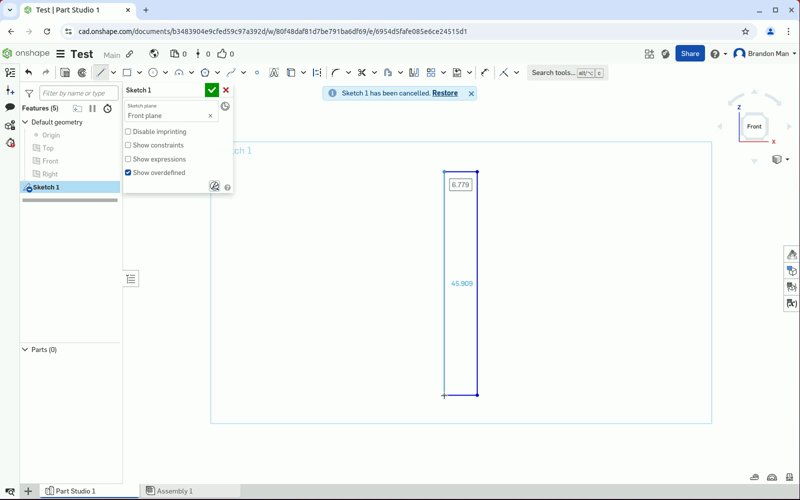
click(444, 395)
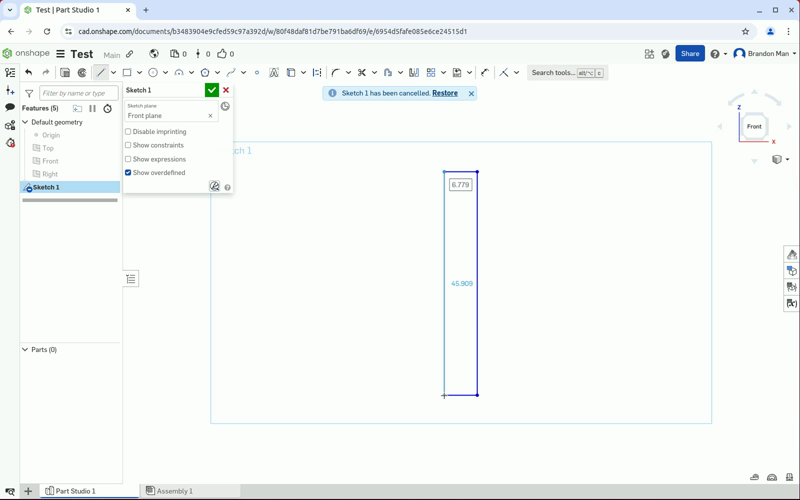
key(esc)
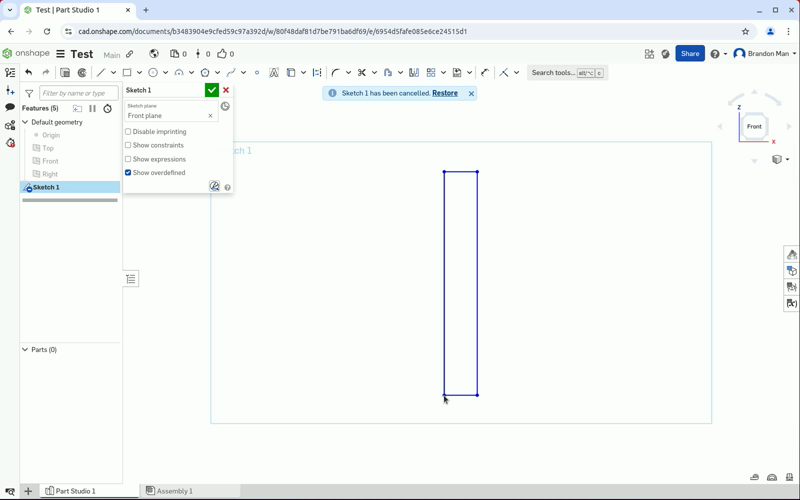
mouse_move(469, 293)
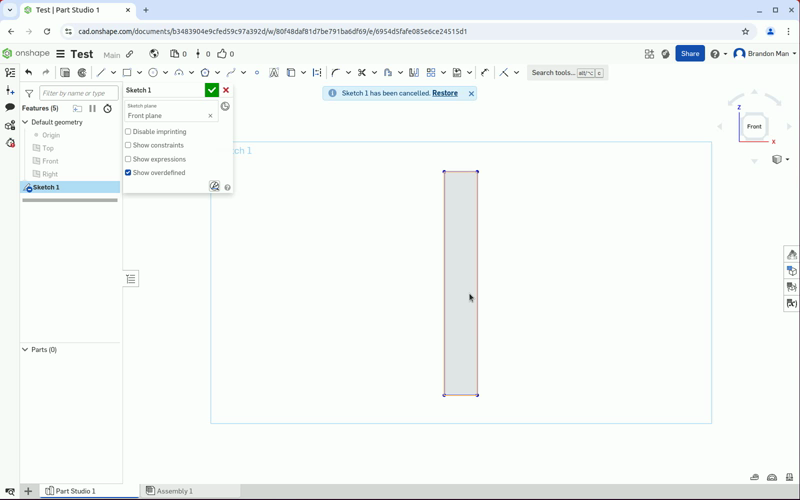
click(469, 293)
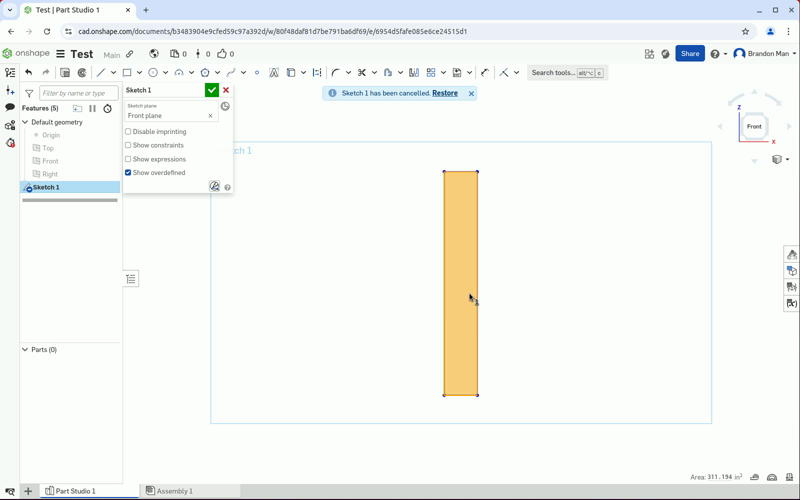
mouse_move(73, 352)
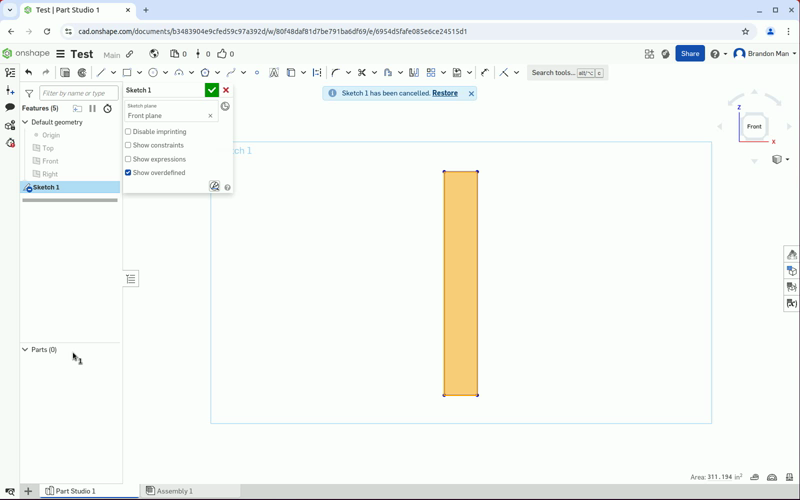
key(shift+y)
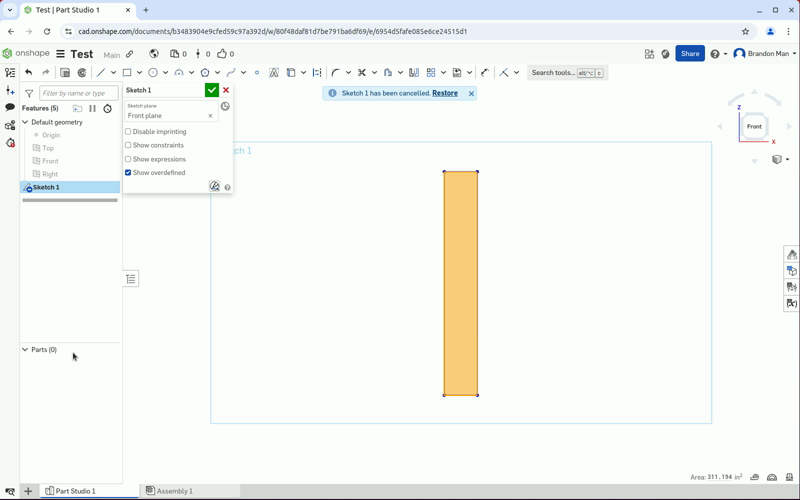
key(shift+e)
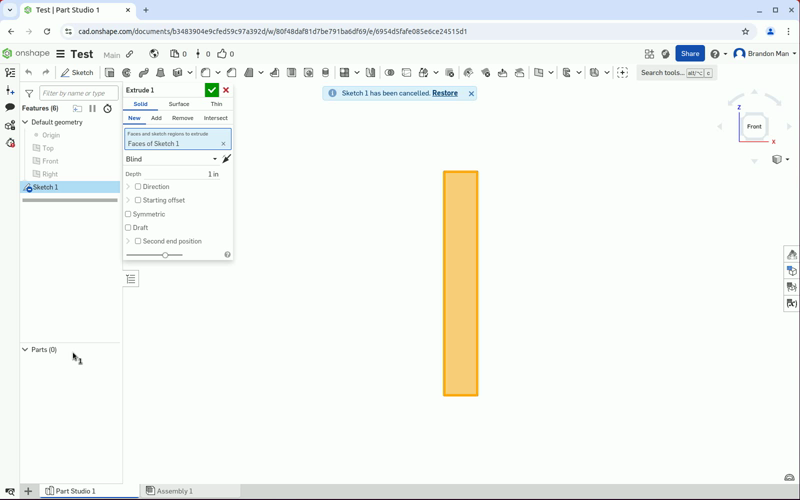
mouse_move(143, 106)
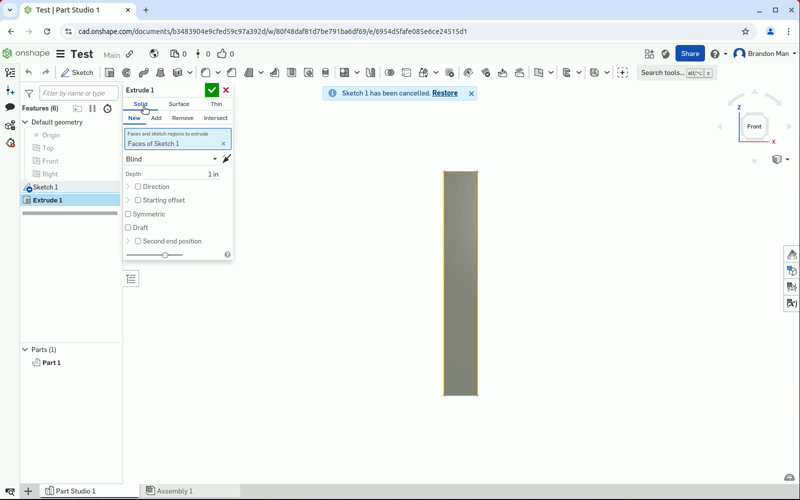
click(143, 106)
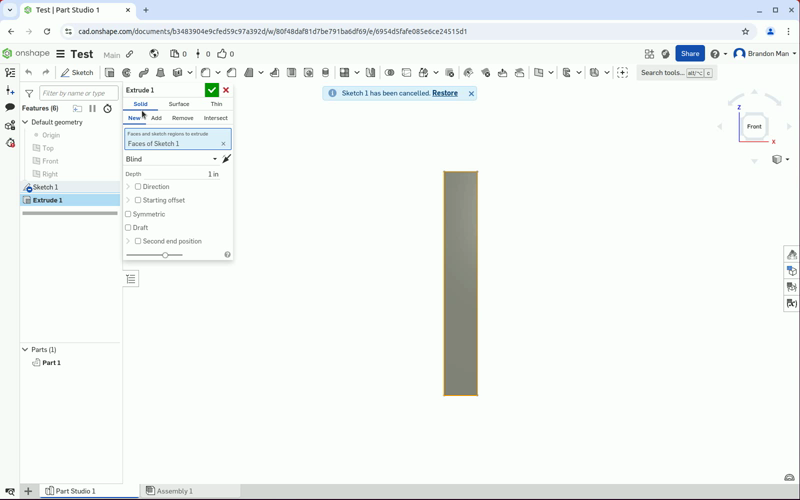
mouse_move(137, 120)
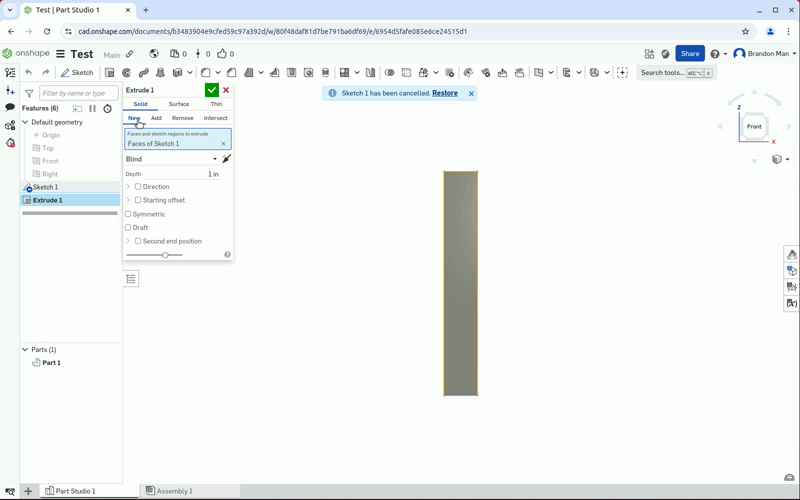
click(137, 120)
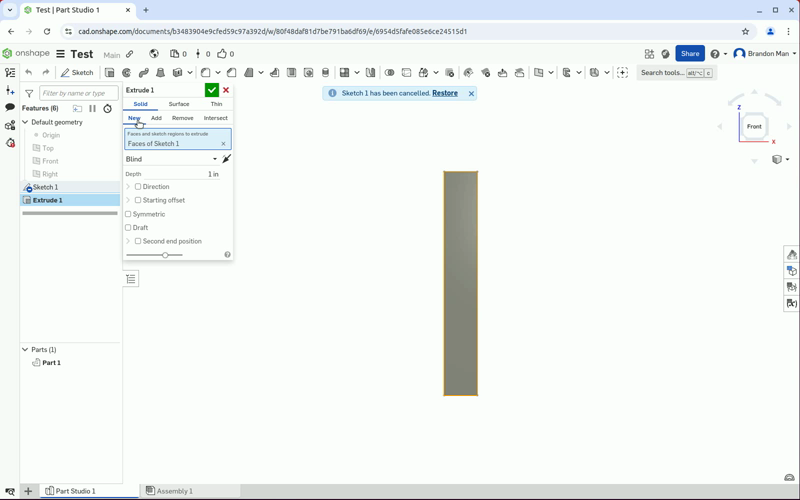
key(tab, 4)
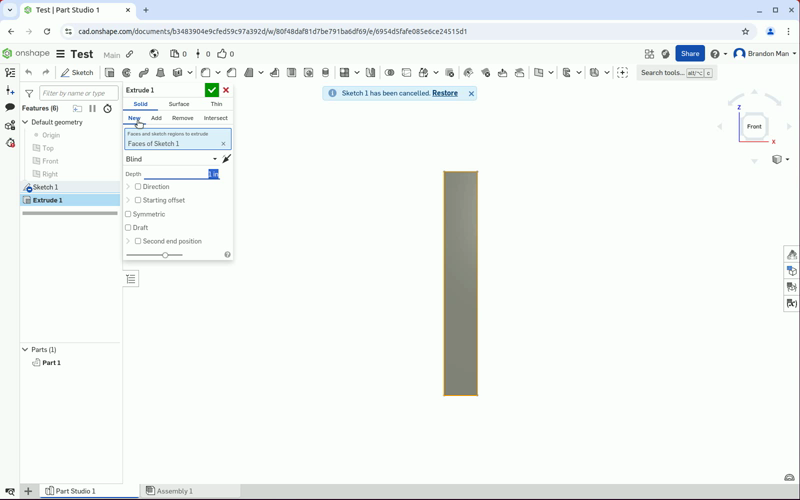
text(4.574)
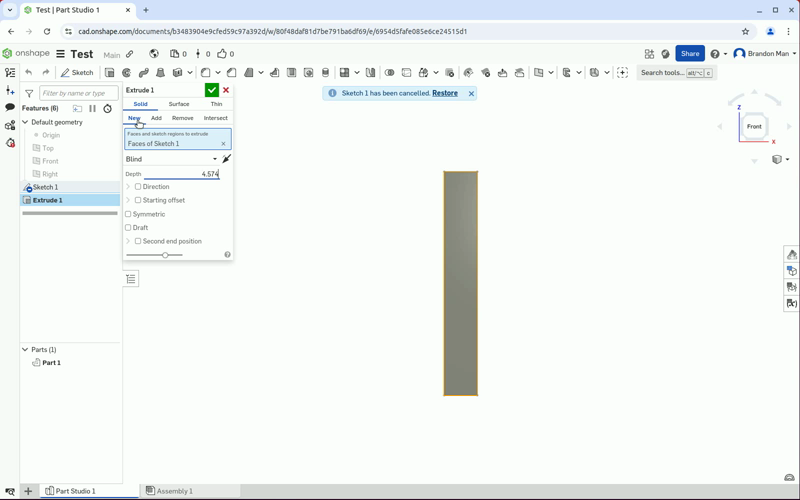
key(enter)
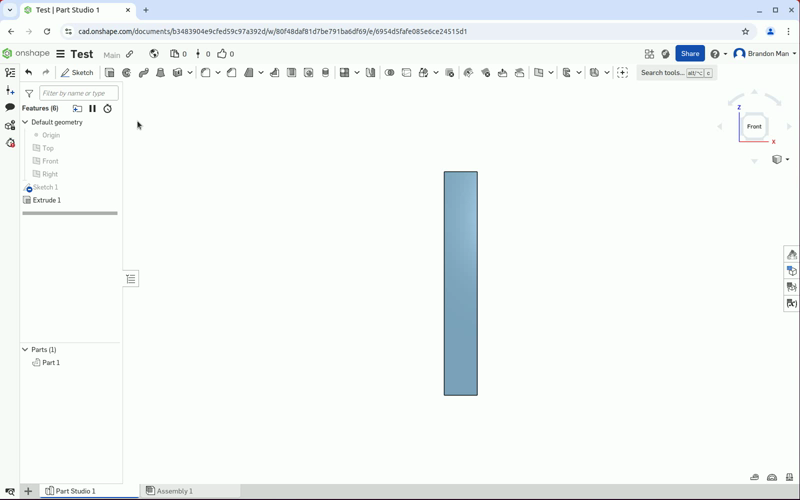
key(shift+h)
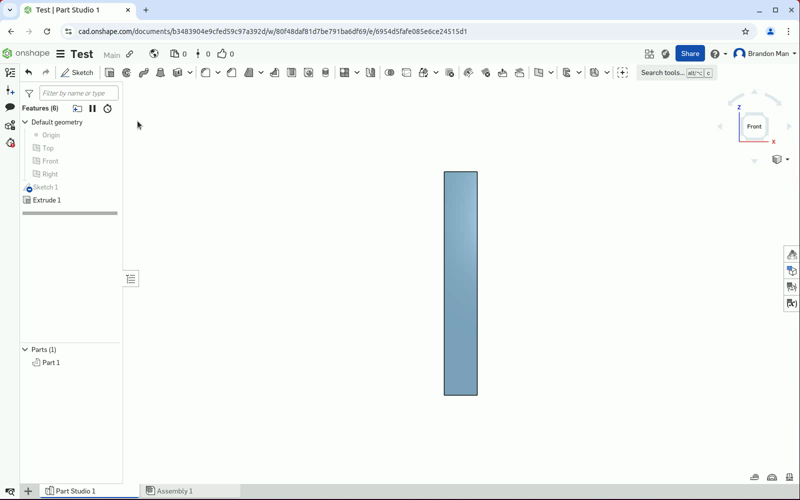
key(shift+h)
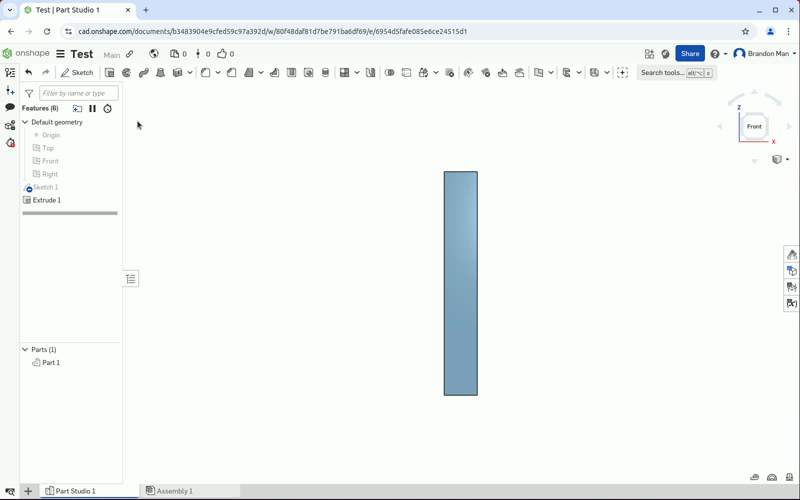
mouse_move(73, 189)
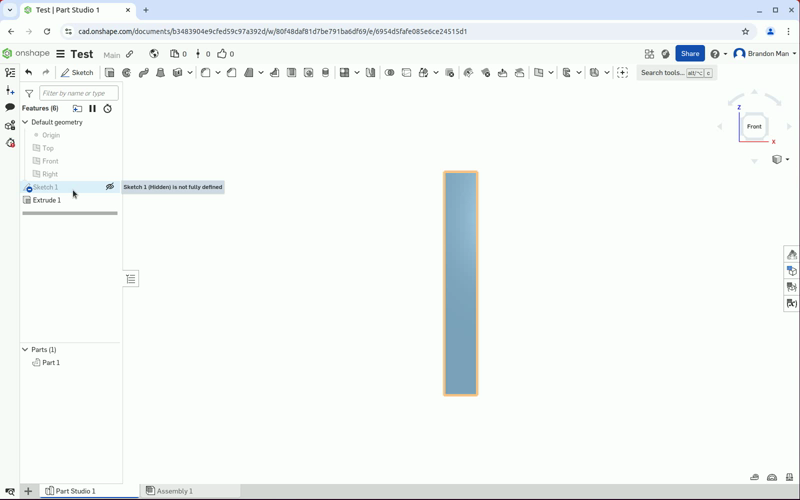
click(73, 189)
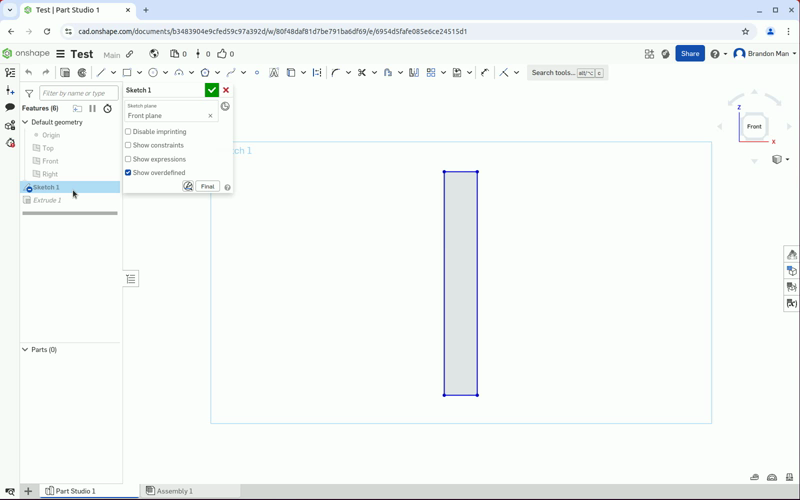
mouse_move(229, 92)
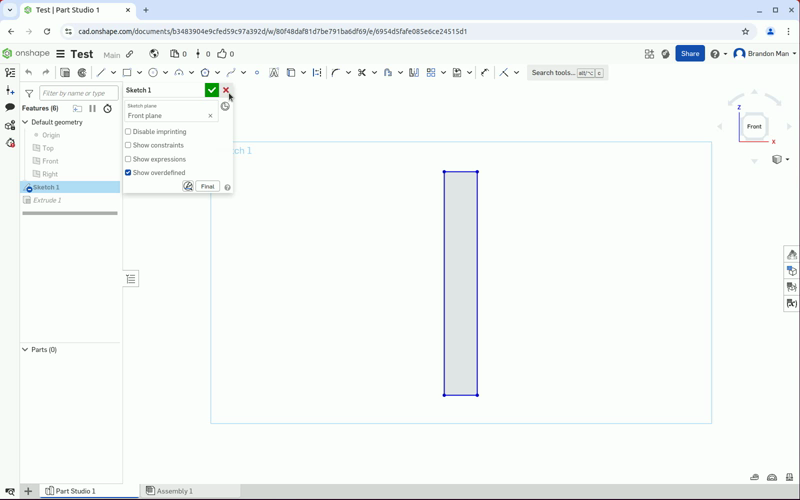
click(229, 92)
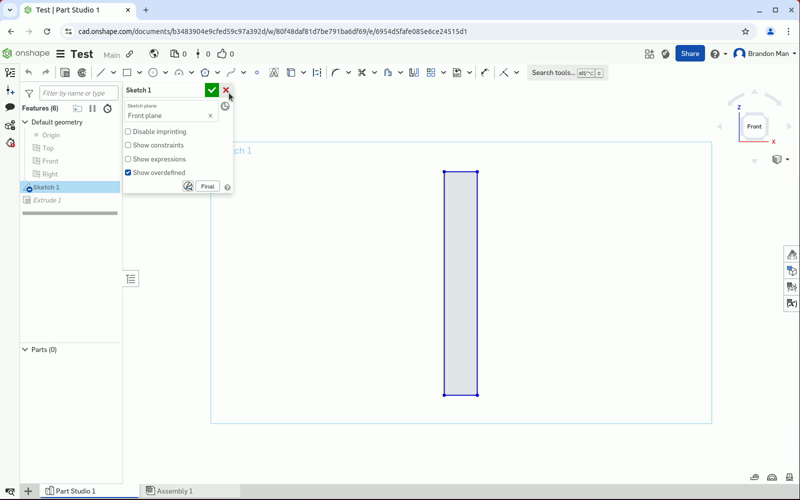
key(shift+s)
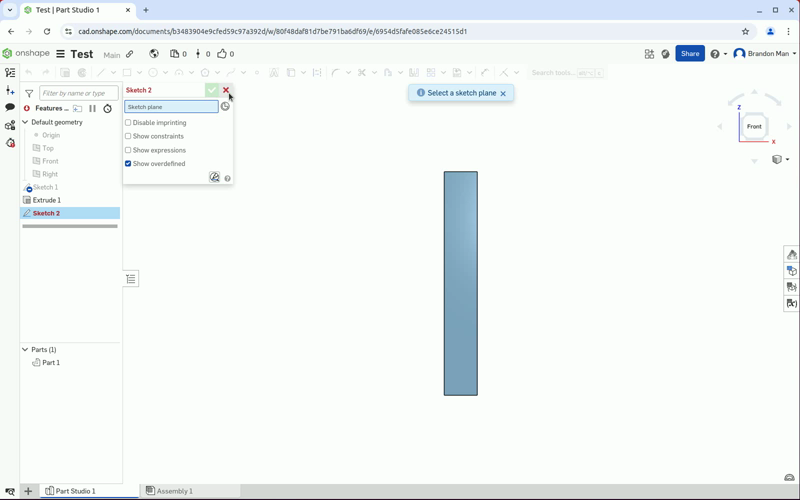
mouse_move(73, 163)
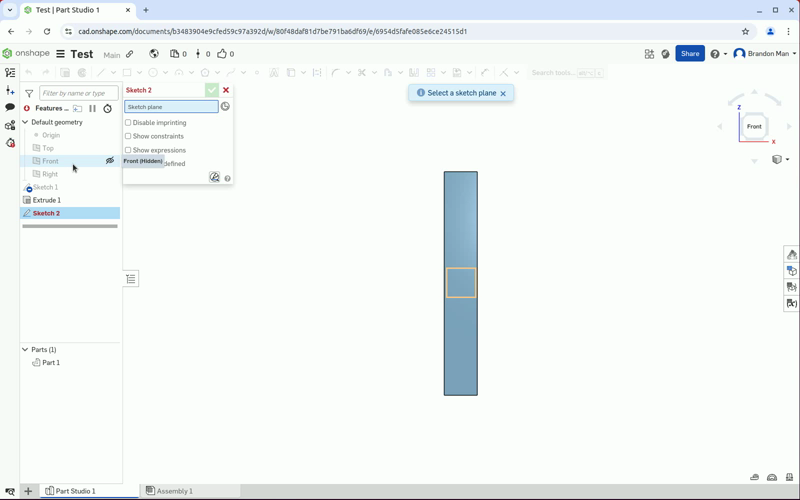
click(73, 163)
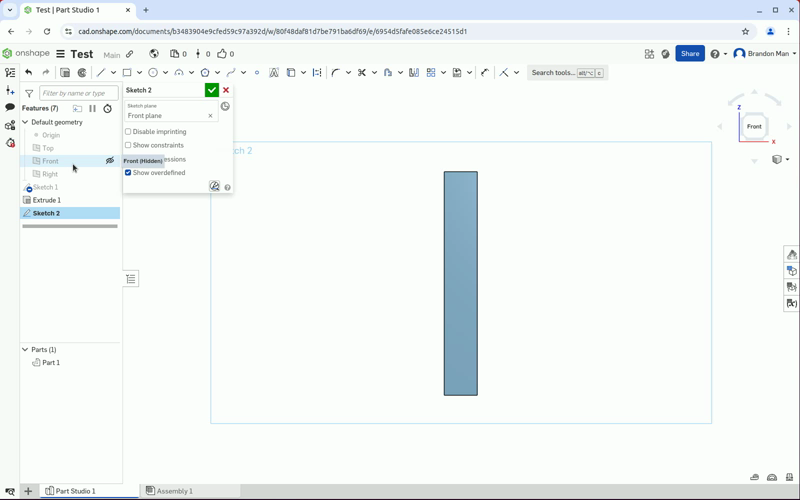
mouse_move(73, 352)
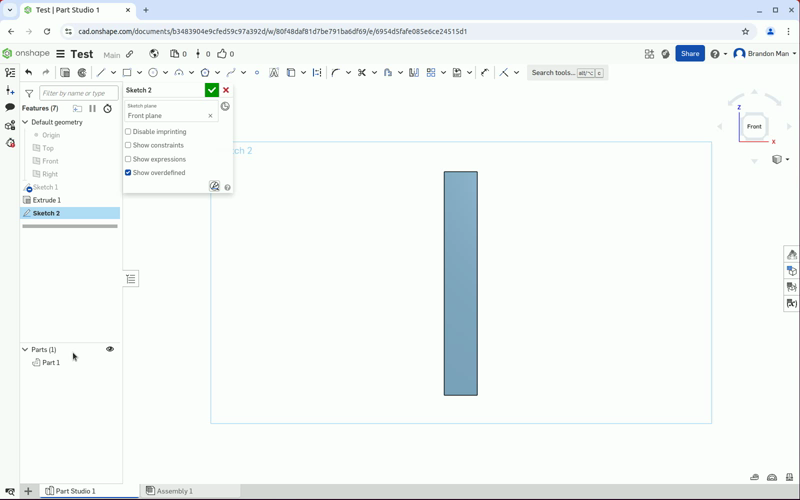
key(y)
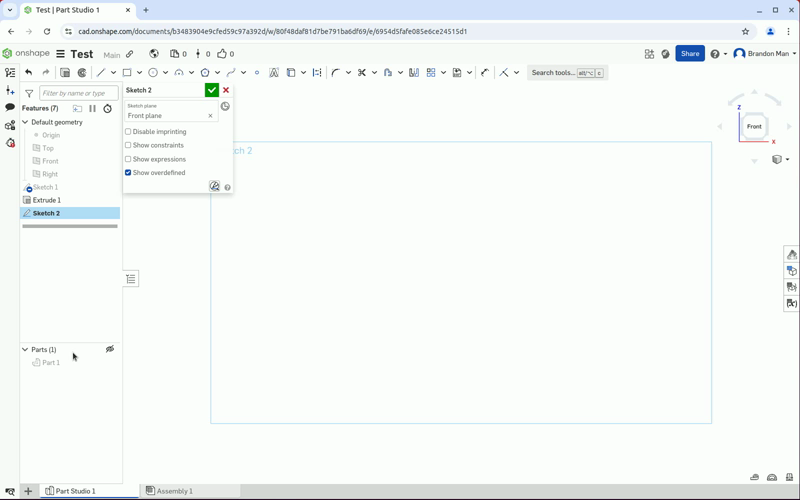
key(l)
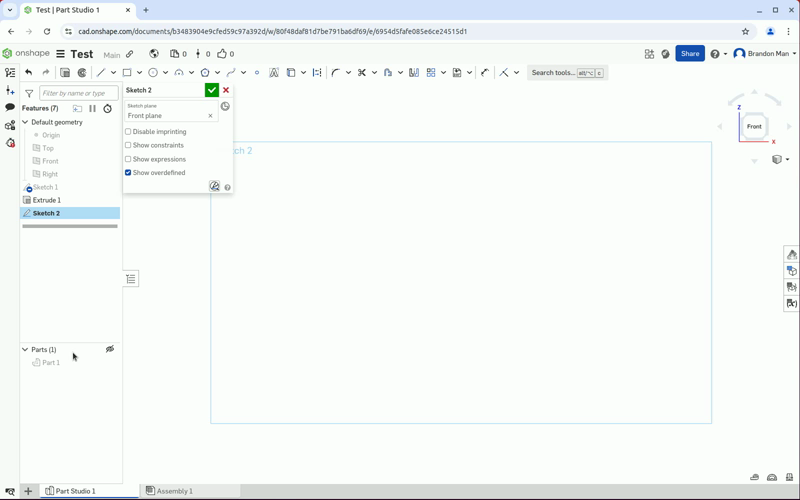
key_down(shift)
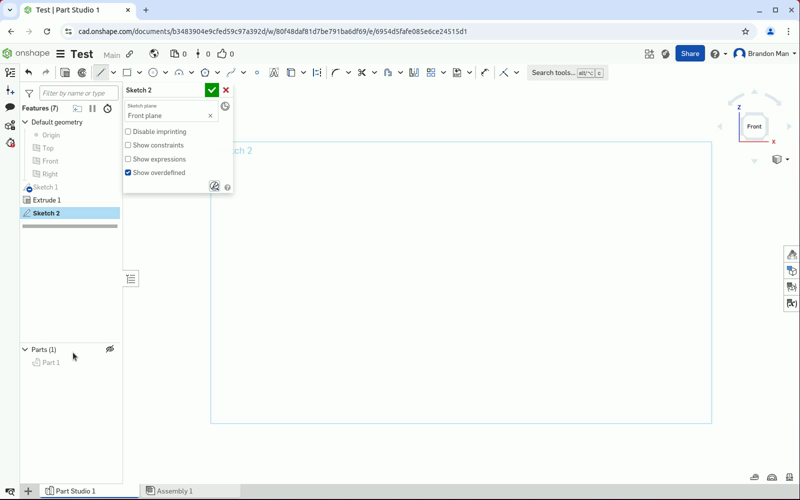
mouse_move(444, 395)
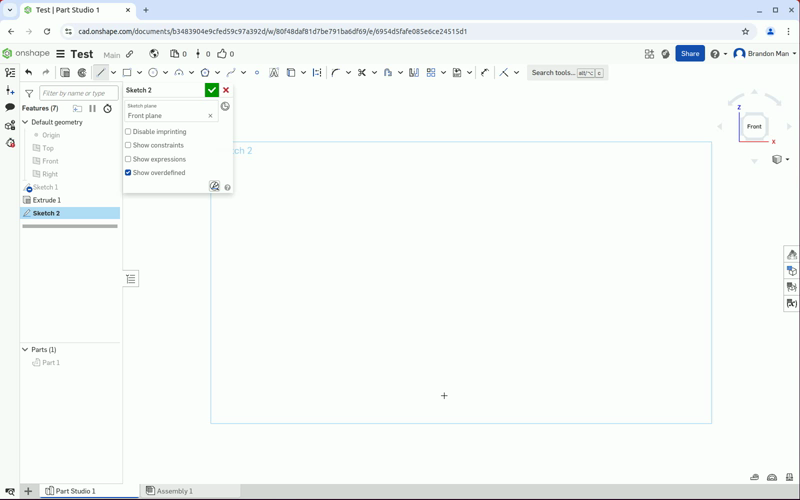
click(444, 395)
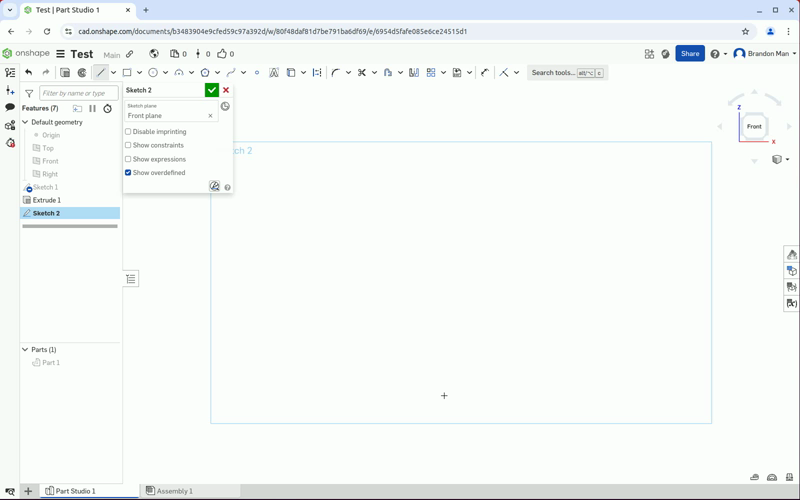
key_up(shift)
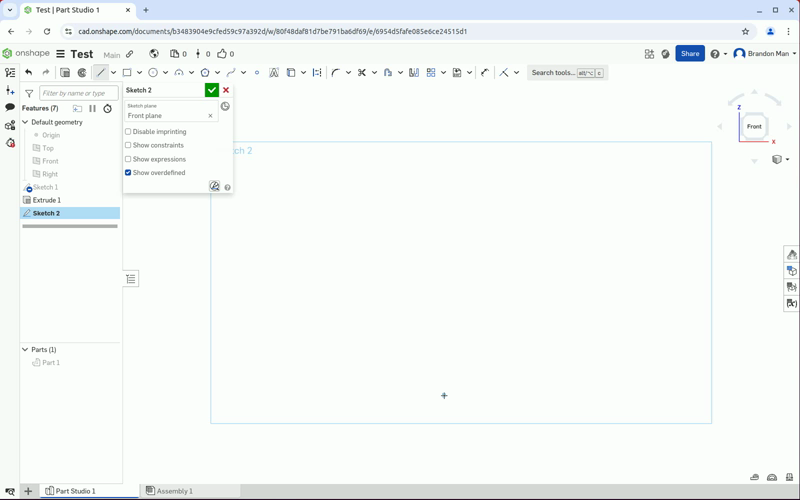
key_down(shift)
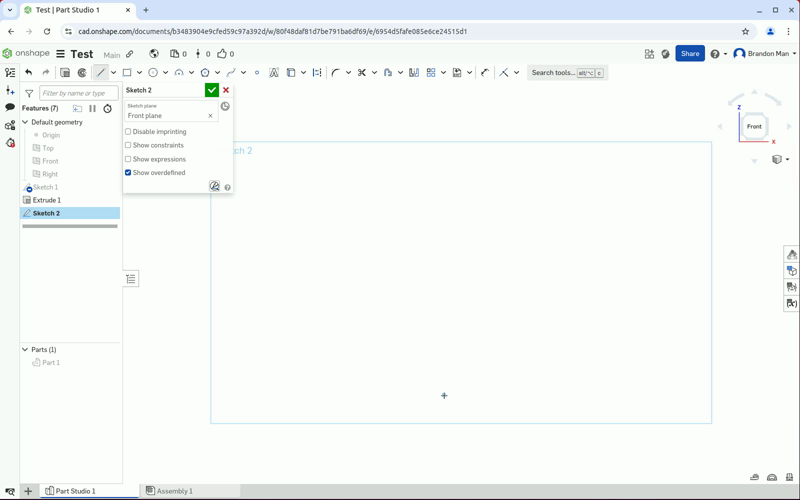
mouse_move(474, 395)
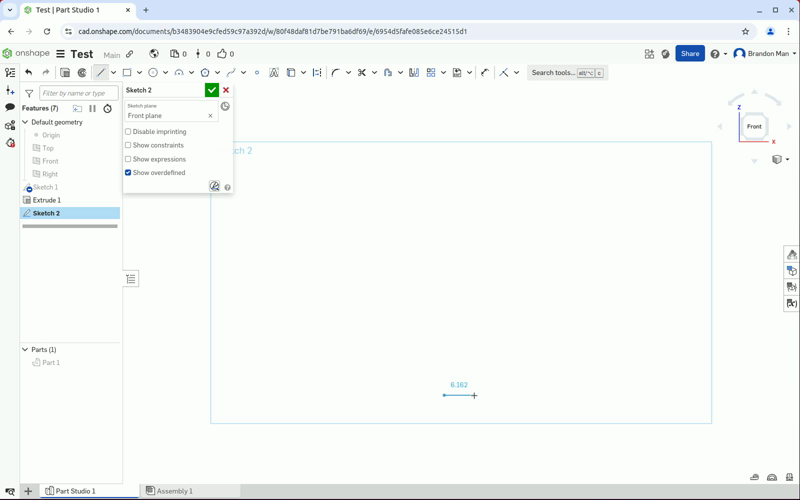
mouse_move(477, 395)
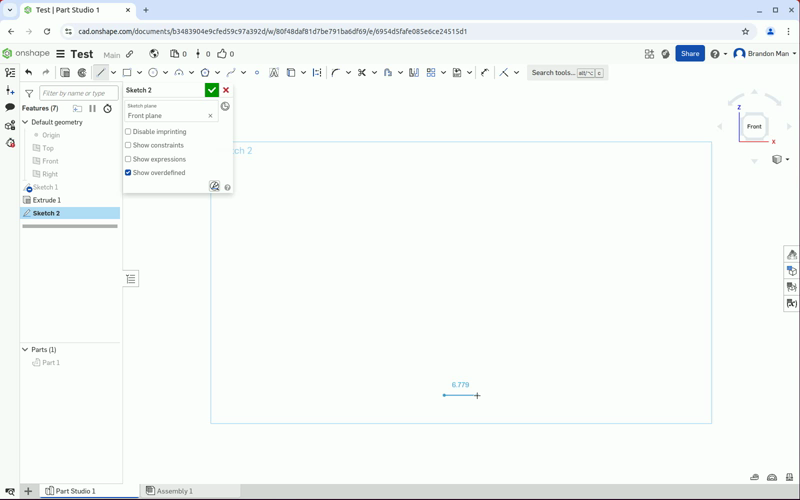
click(477, 395)
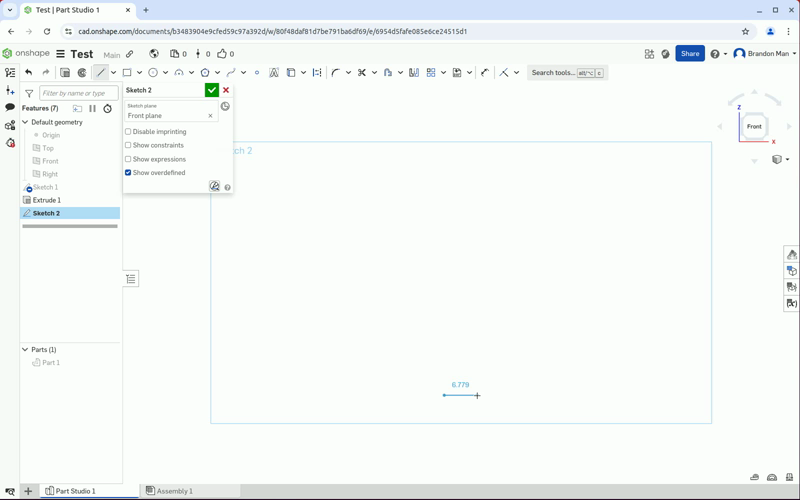
key_up(shift)
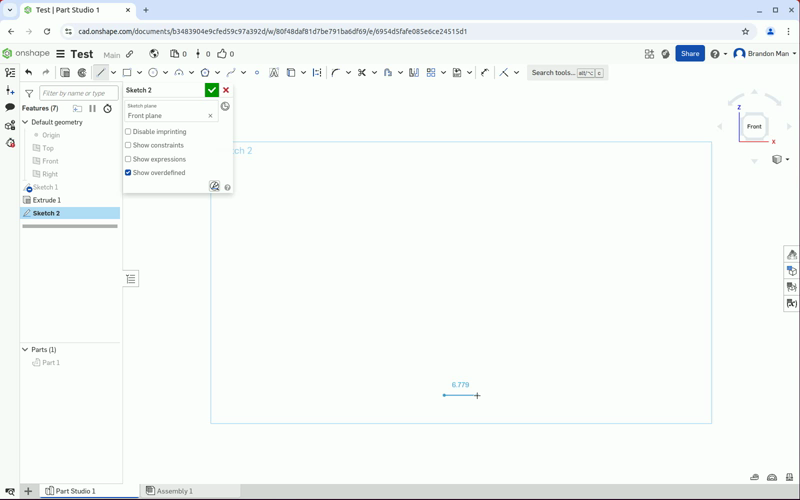
key_down(shift)
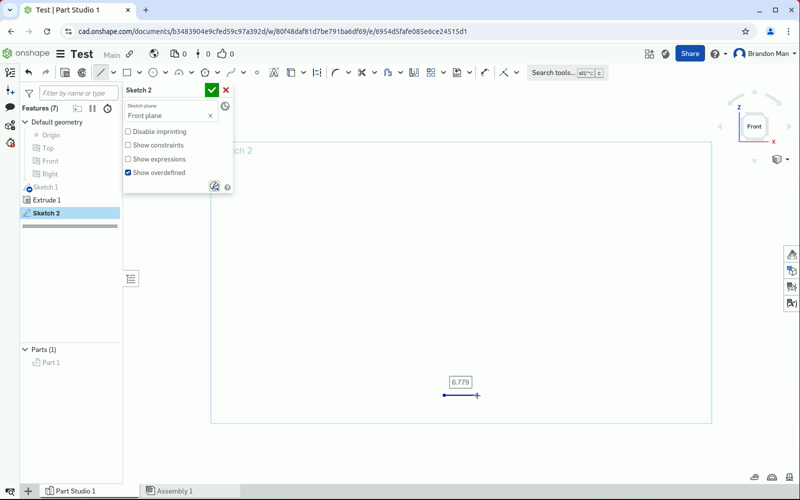
mouse_move(477, 171)
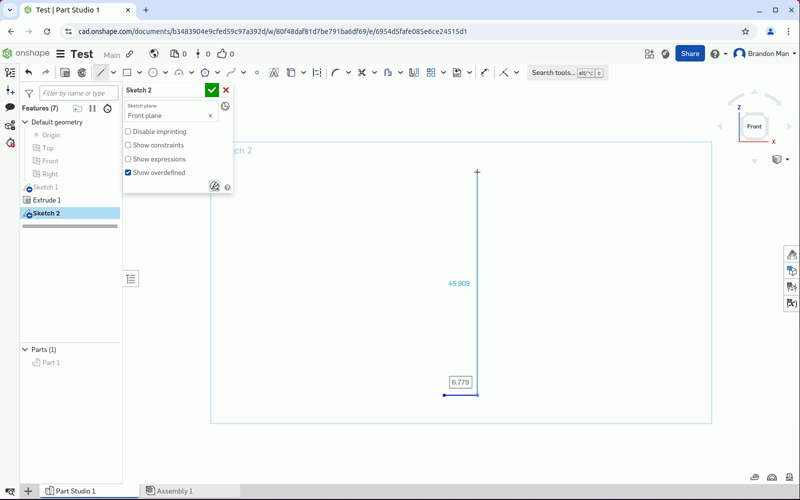
click(477, 171)
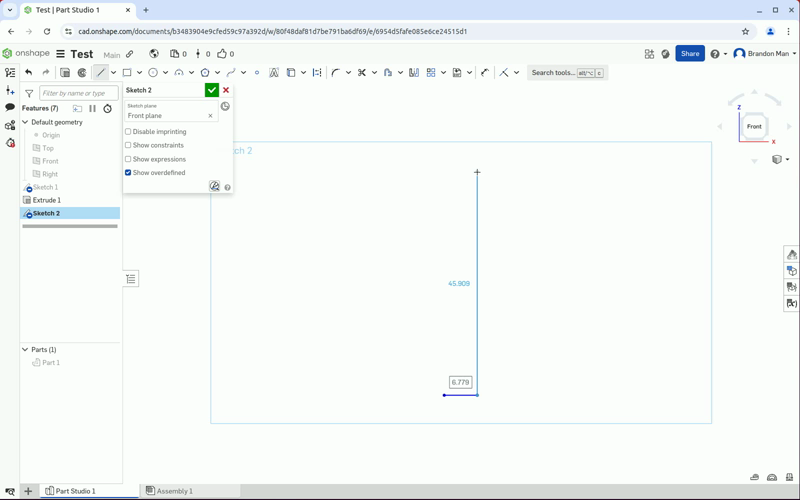
key_up(shift)
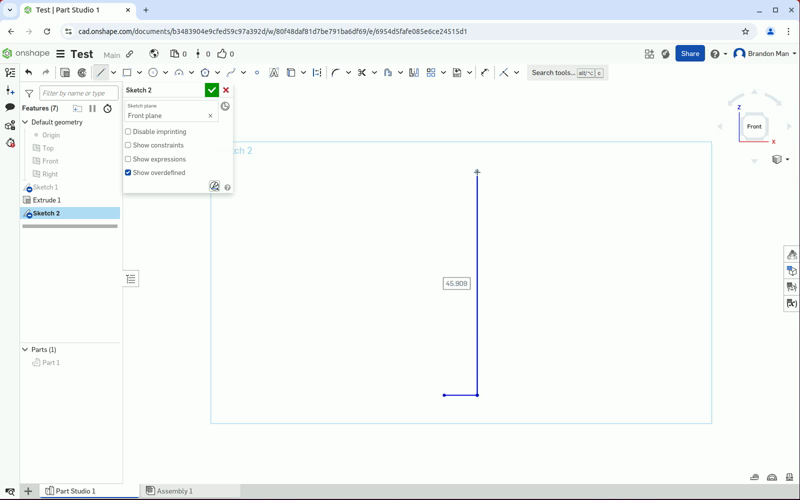
key_down(shift)
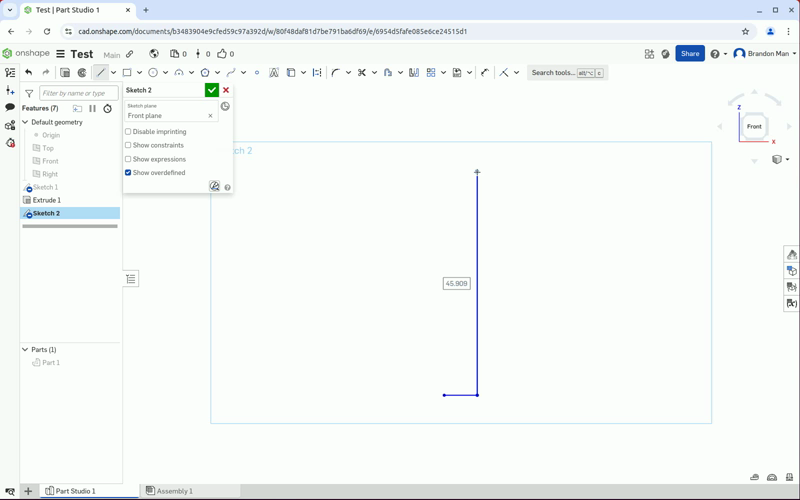
mouse_move(507, 171)
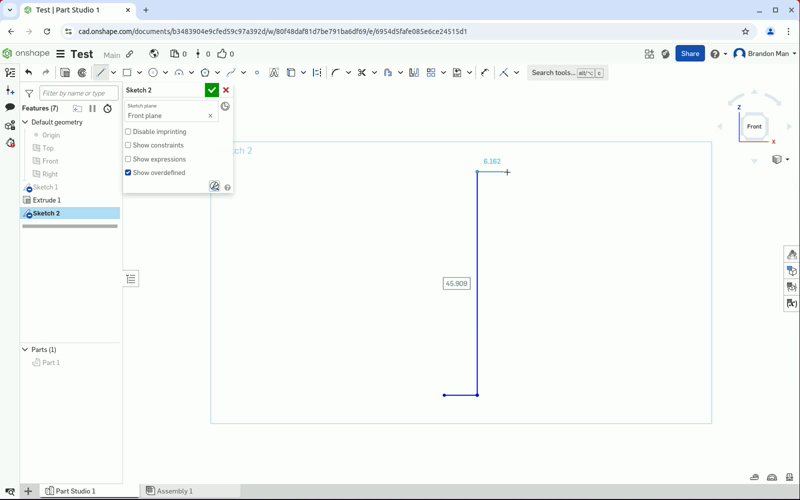
mouse_move(444, 171)
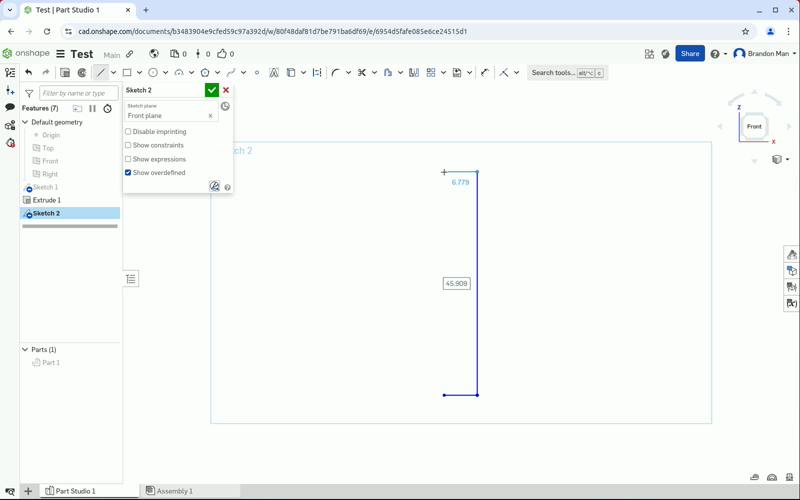
click(444, 171)
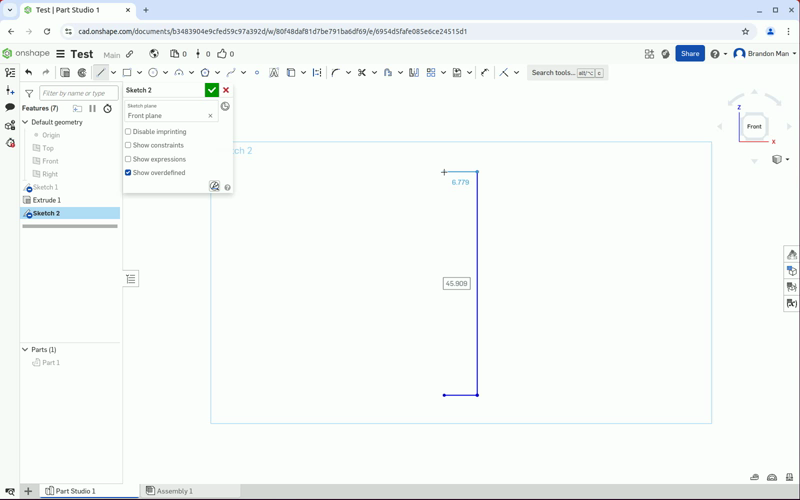
key_up(shift)
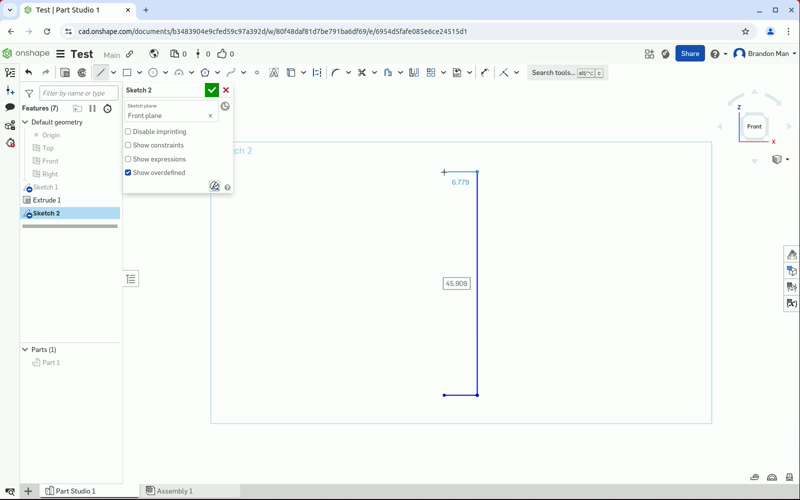
key_down(shift)
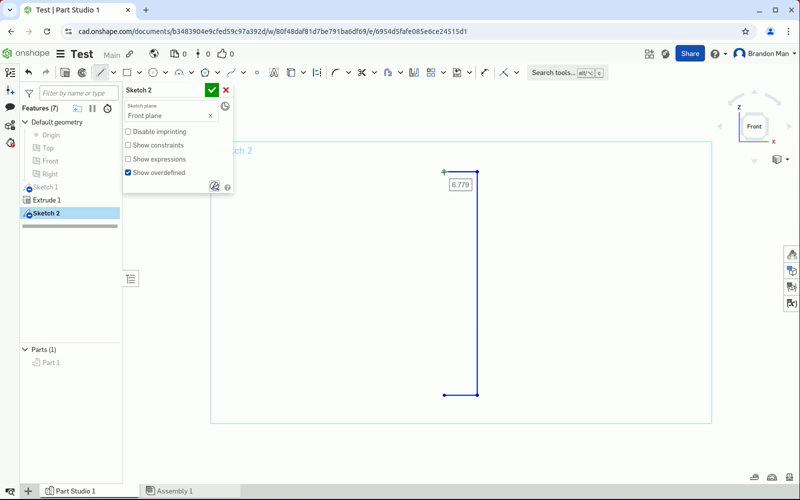
mouse_move(444, 395)
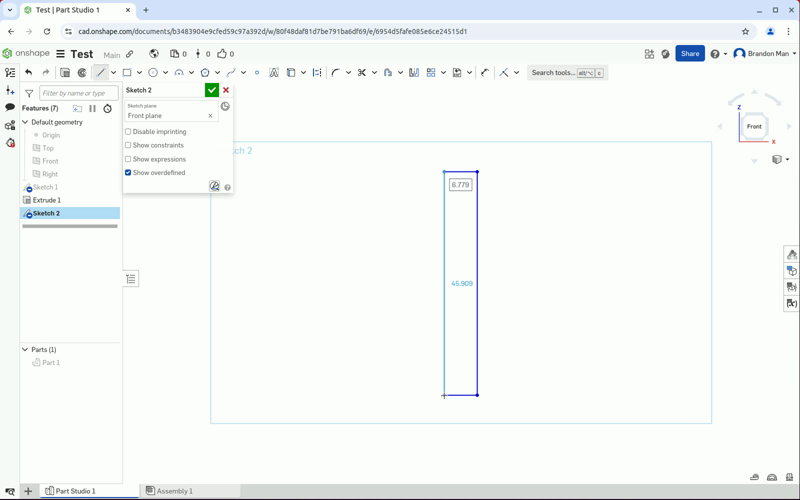
key_up(shift)
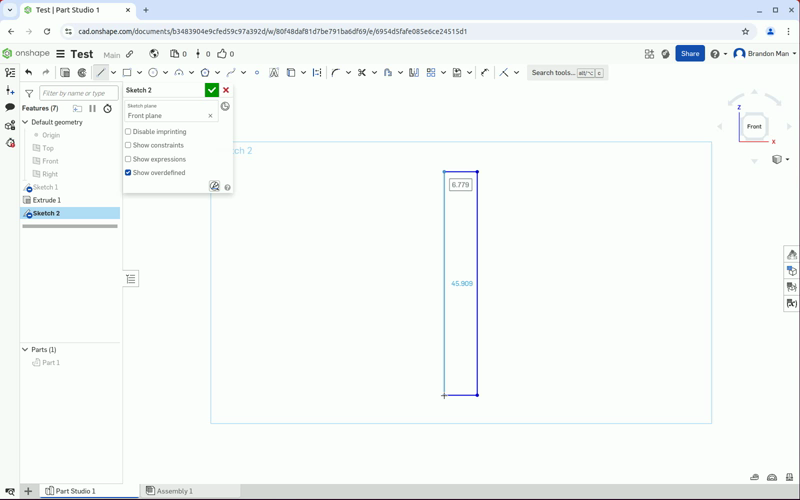
click(444, 395)
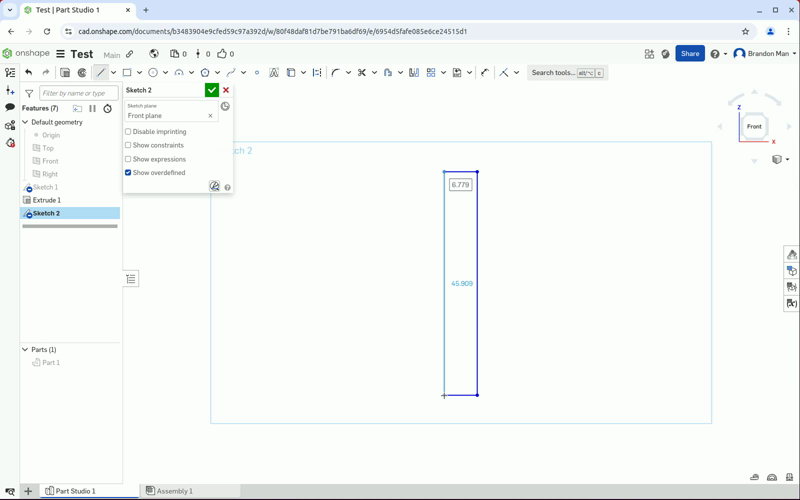
key(esc)
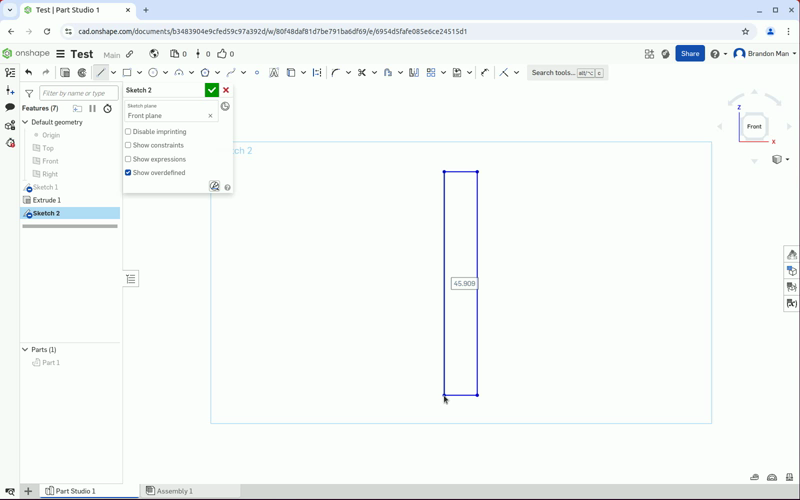
mouse_move(458, 325)
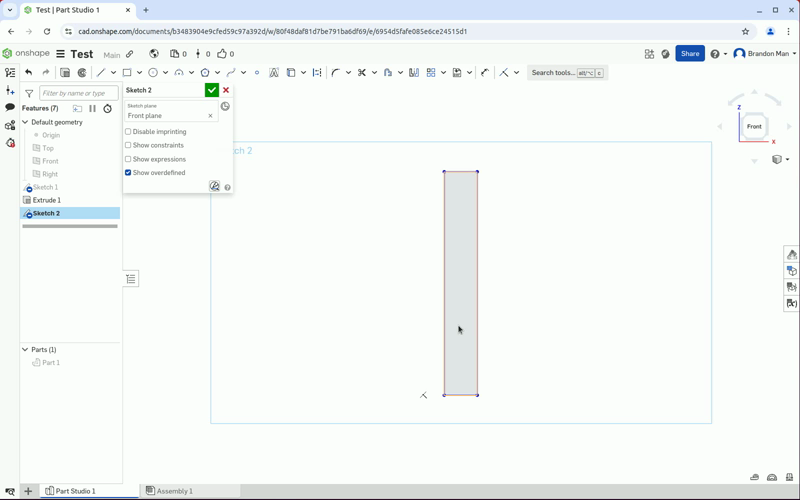
click(458, 325)
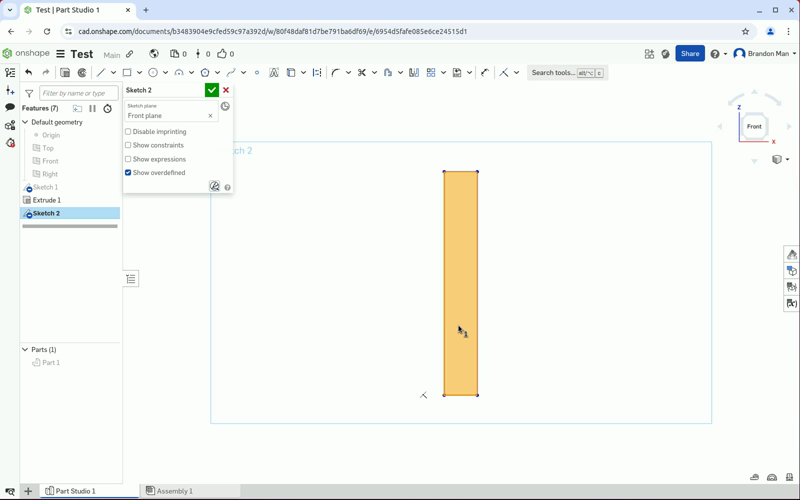
mouse_move(73, 352)
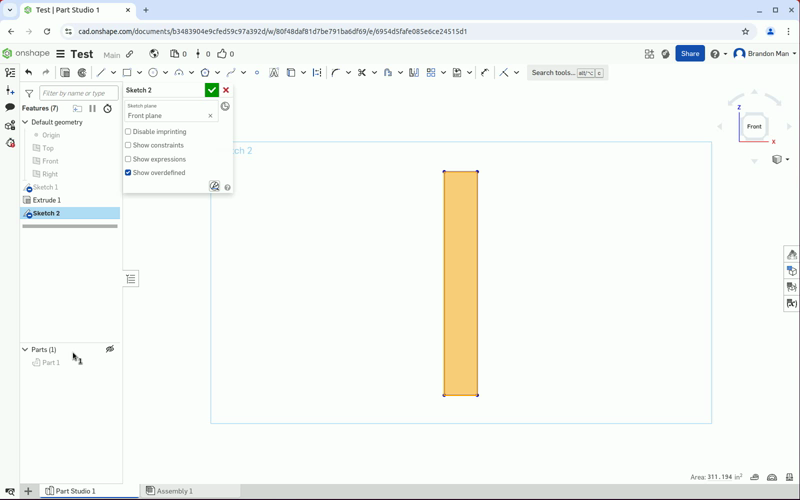
key(shift+y)
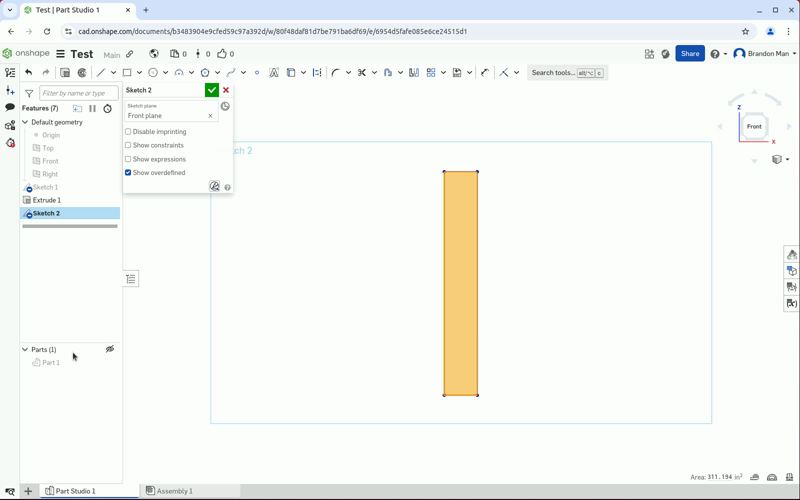
key(shift+e)
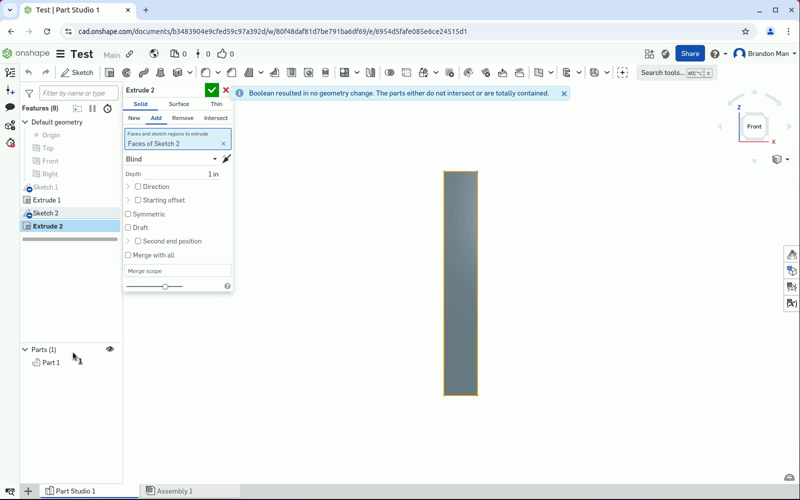
mouse_move(143, 106)
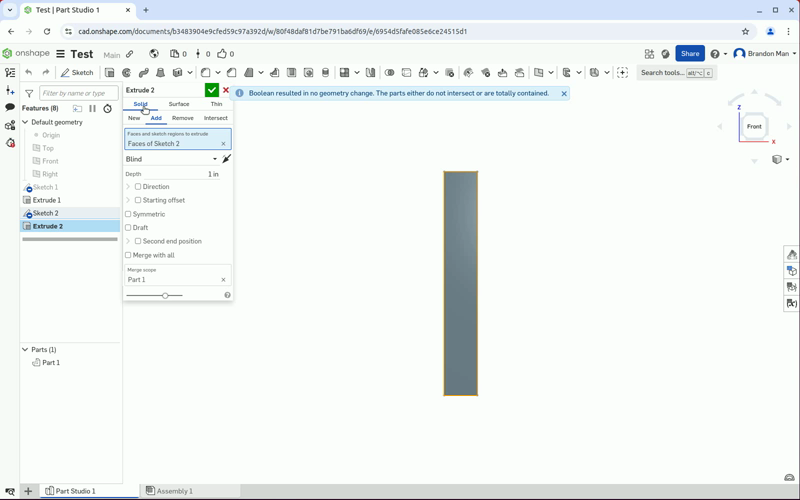
click(143, 106)
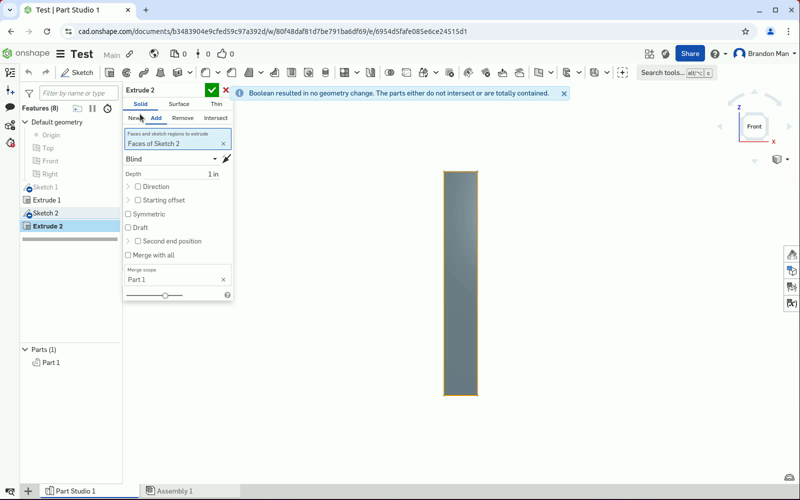
mouse_move(137, 120)
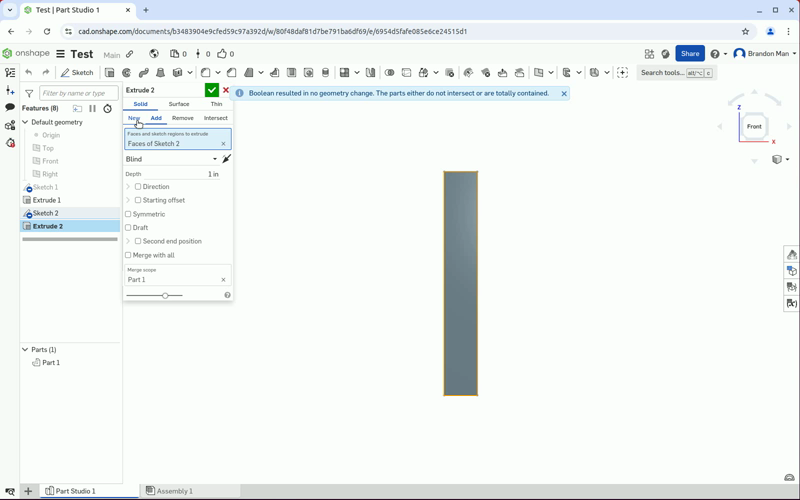
click(137, 120)
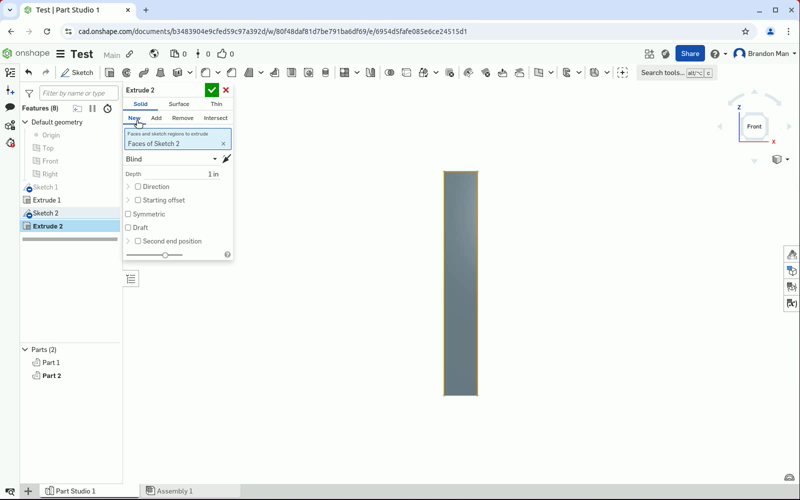
key(tab, 4)
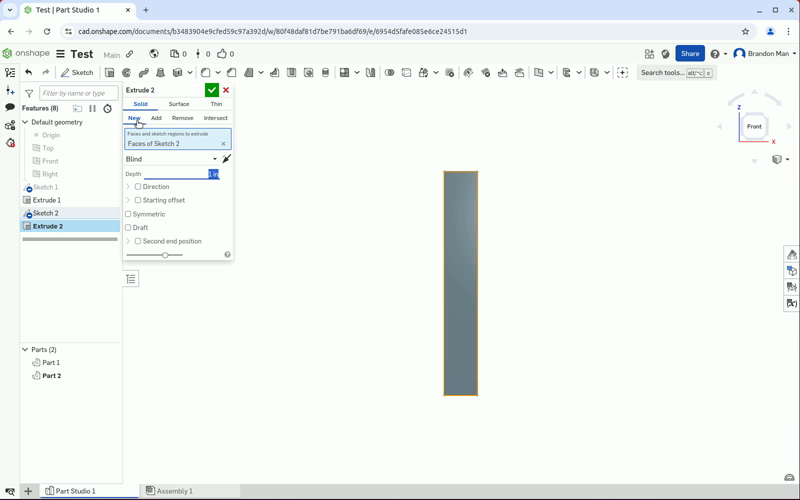
text(4.574)
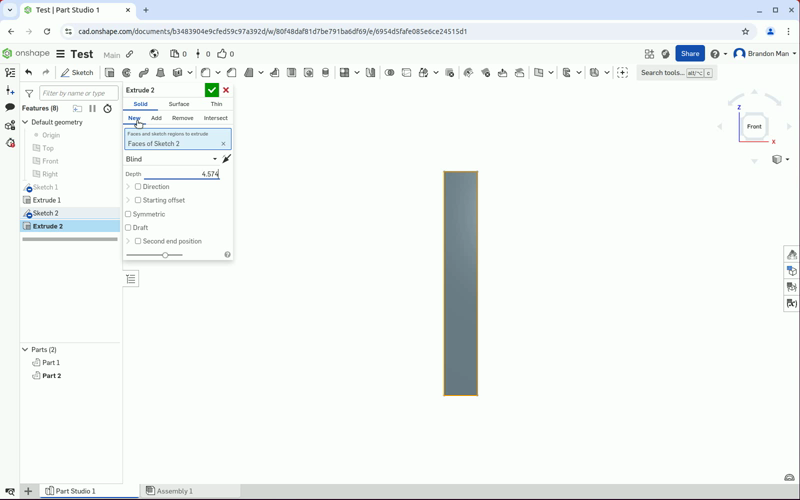
key(enter)
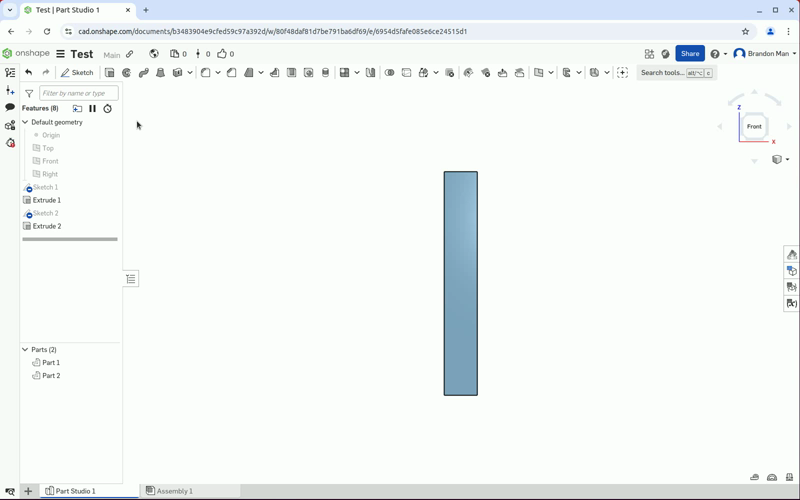
key(shift+h)
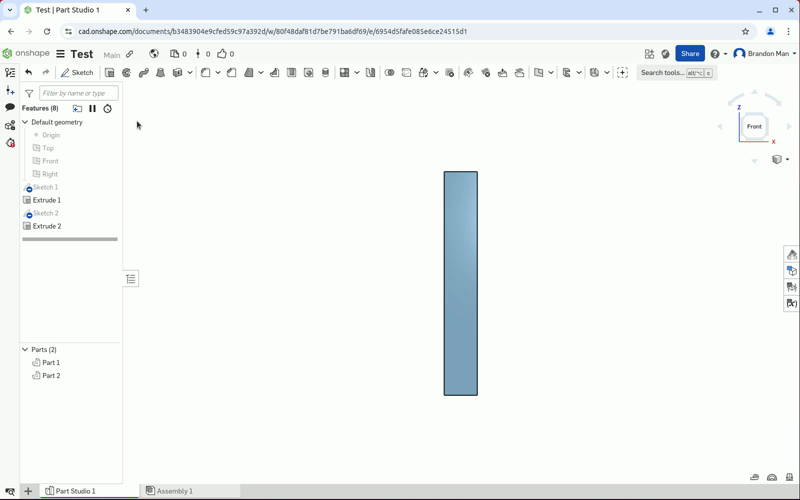
key(shift+h)
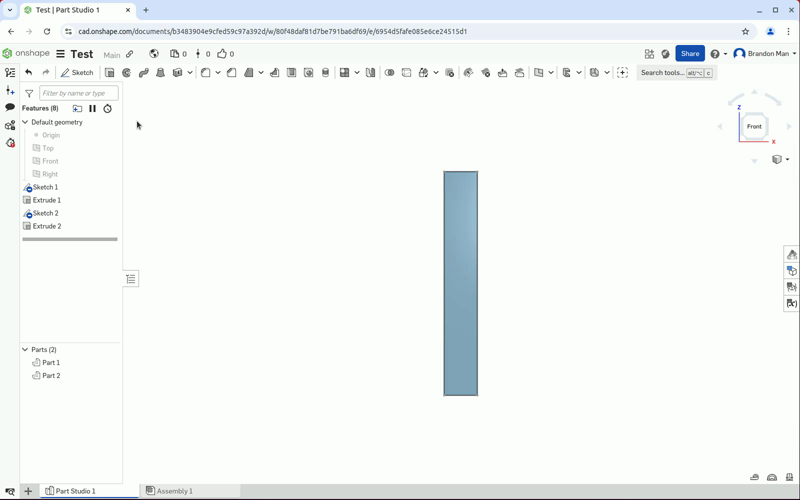
key(shift+7)
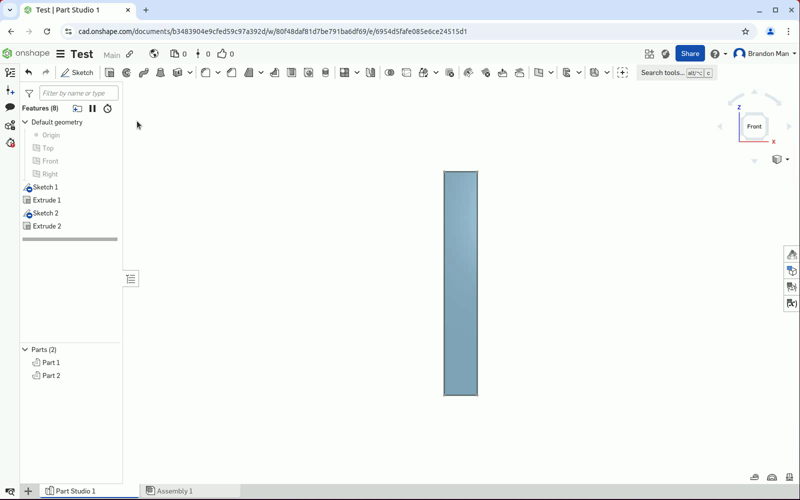
key(left, 2)
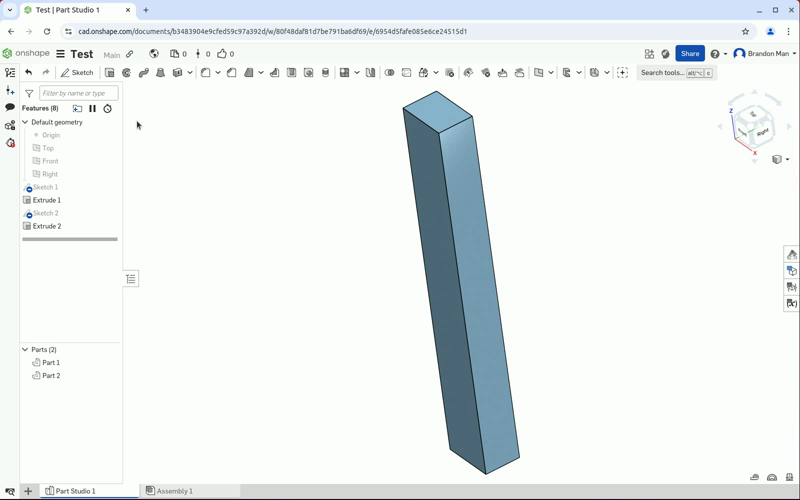
key(down, 2)
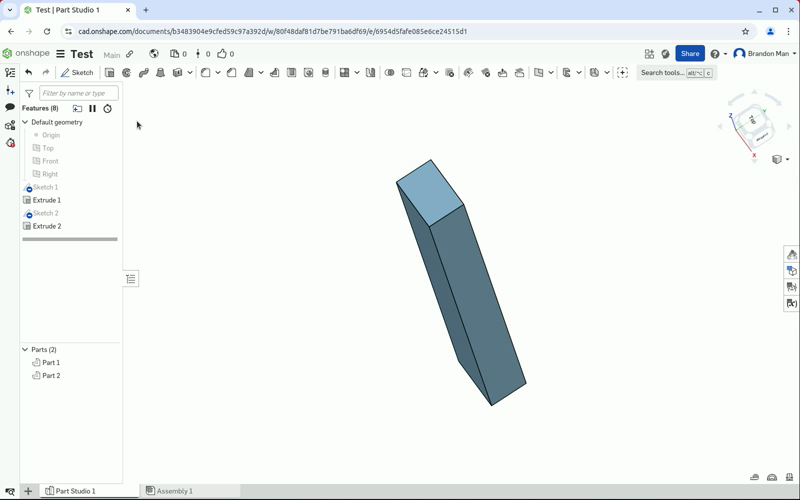
key(up, 2)
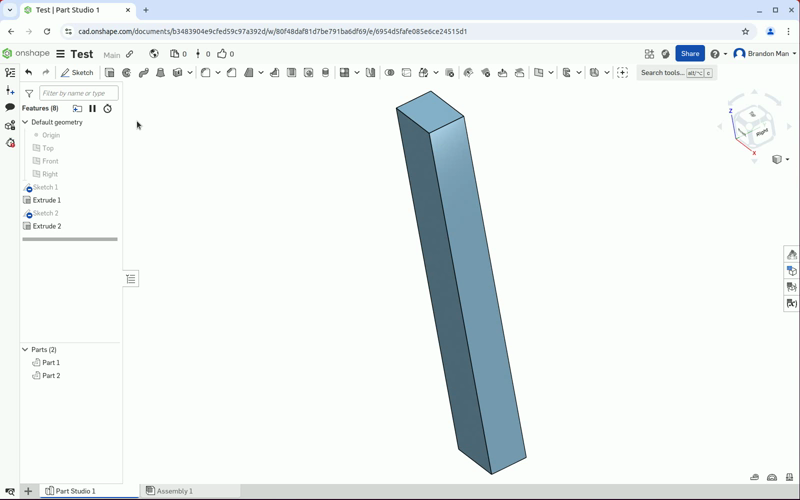
key(right, 2)
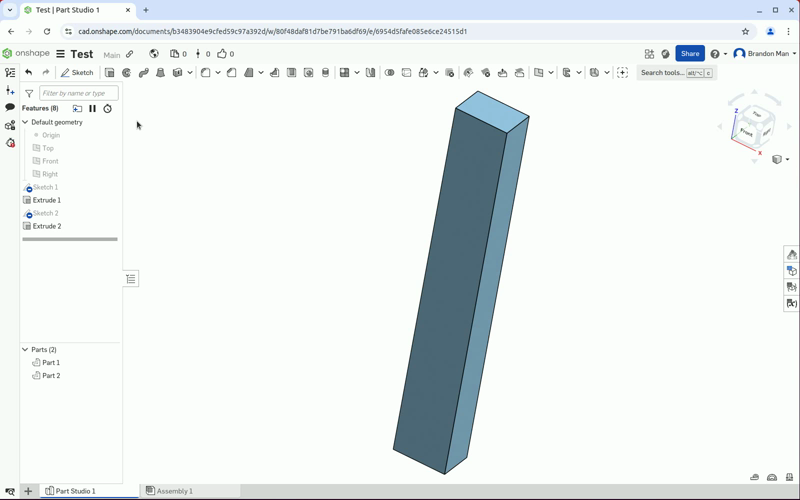
mouse_move(73, 189)
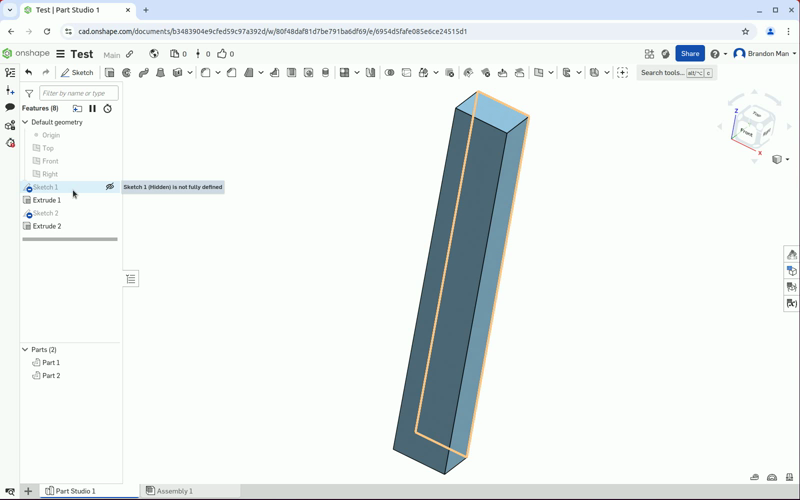
click(73, 189)